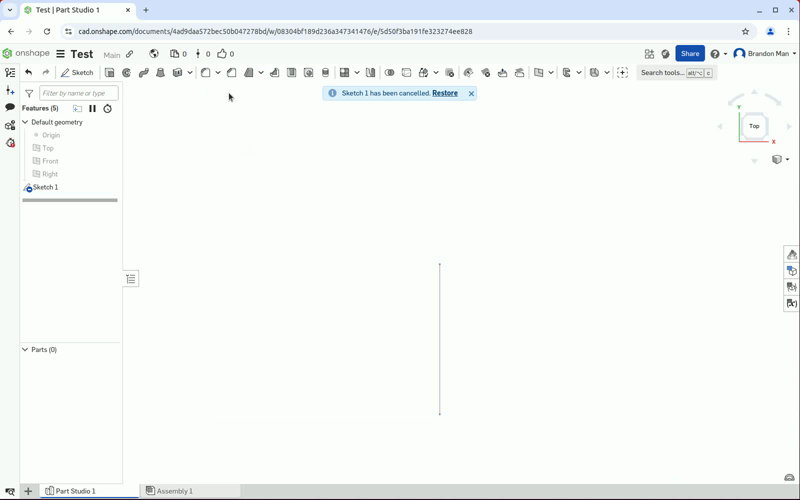
key(shift+h)
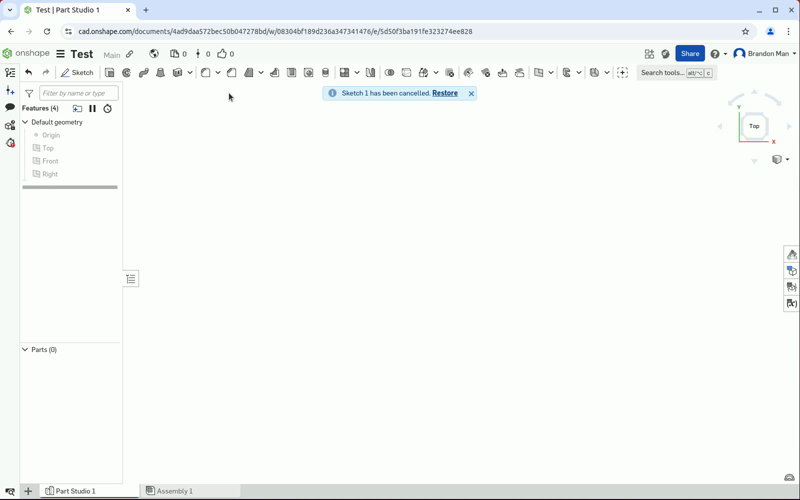
mouse_move(73, 352)
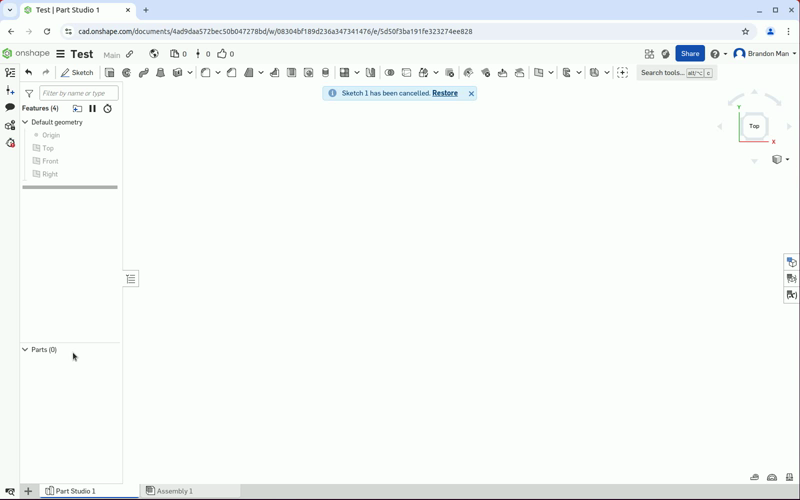
key(y)
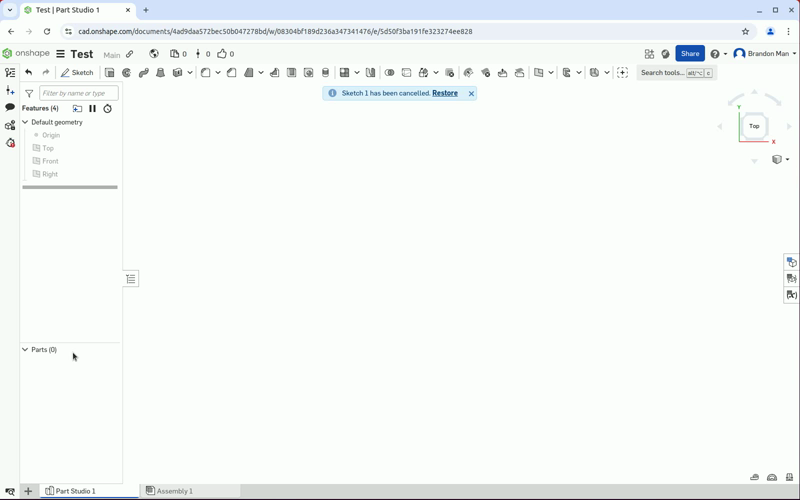
key(shift+p)
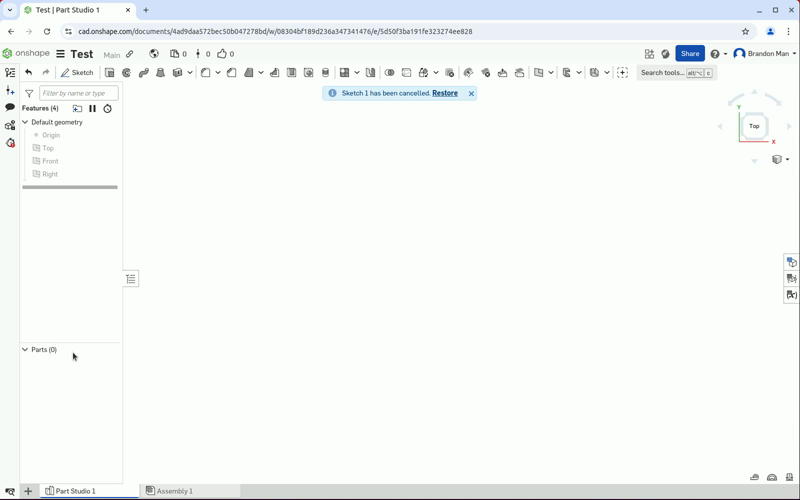
key(space)
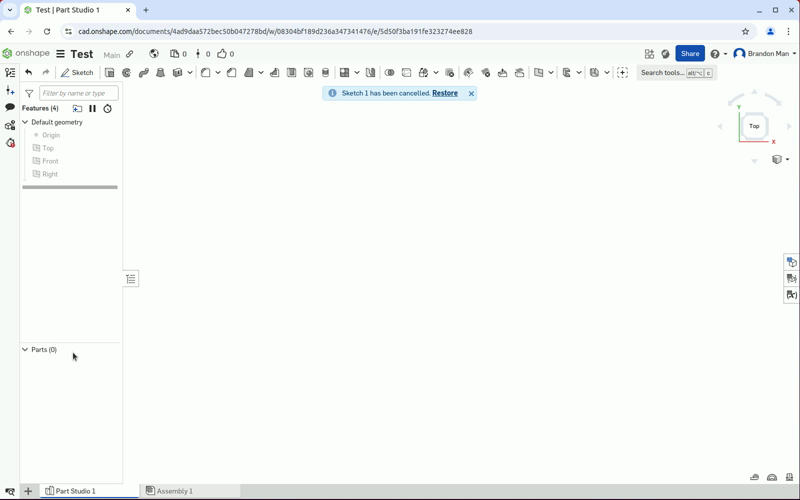
key_down(shift)
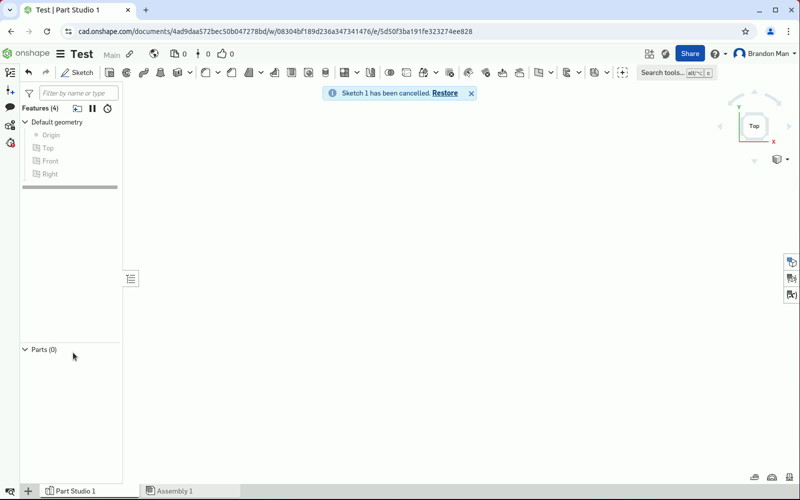
key(up)
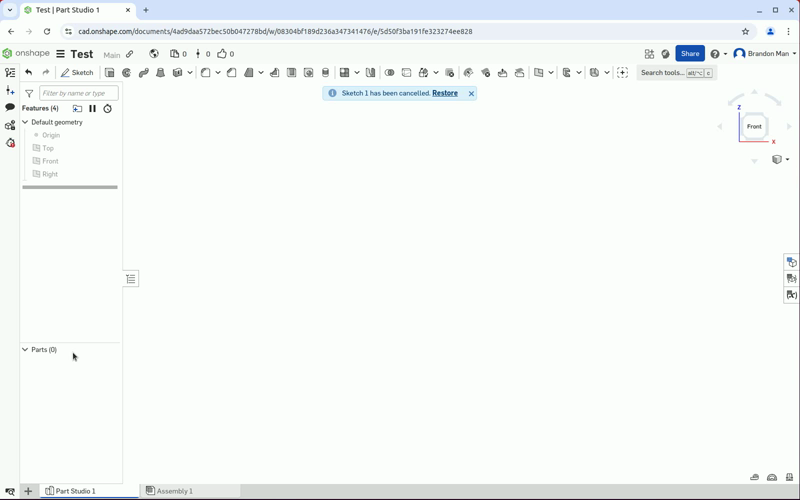
key_up(shift)
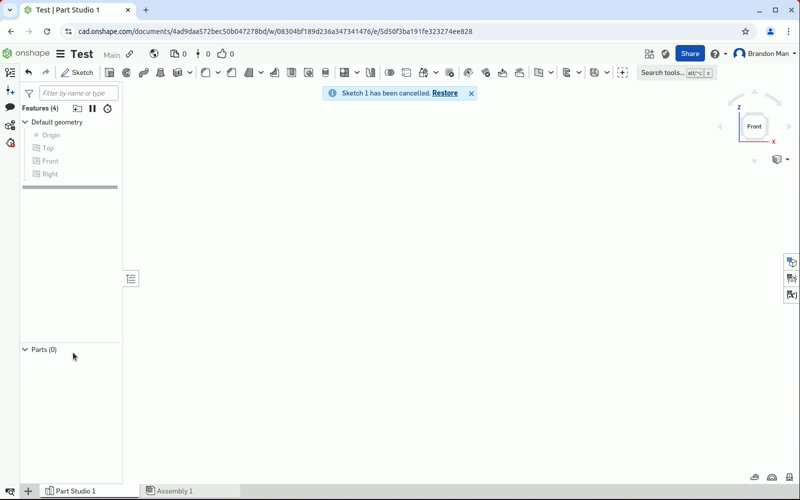
mouse_move(73, 352)
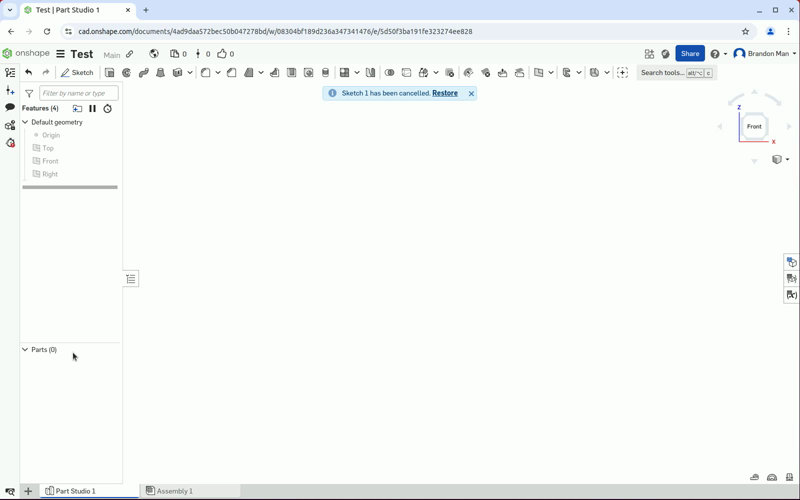
key(shift+y)
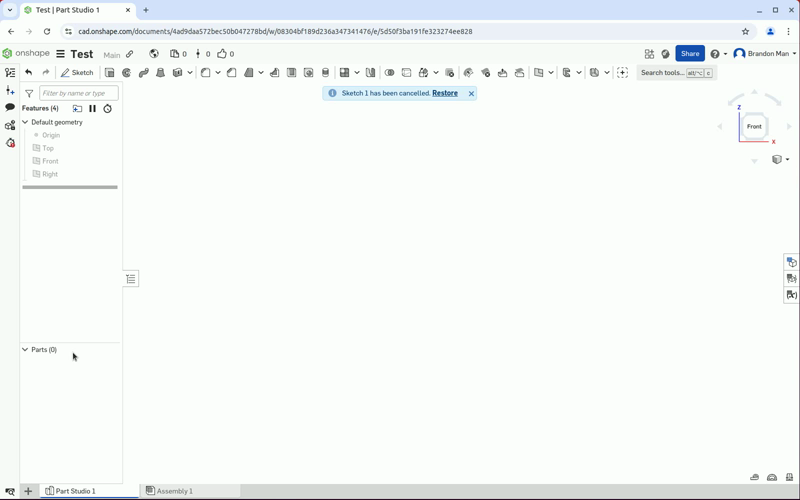
key(shift+s)
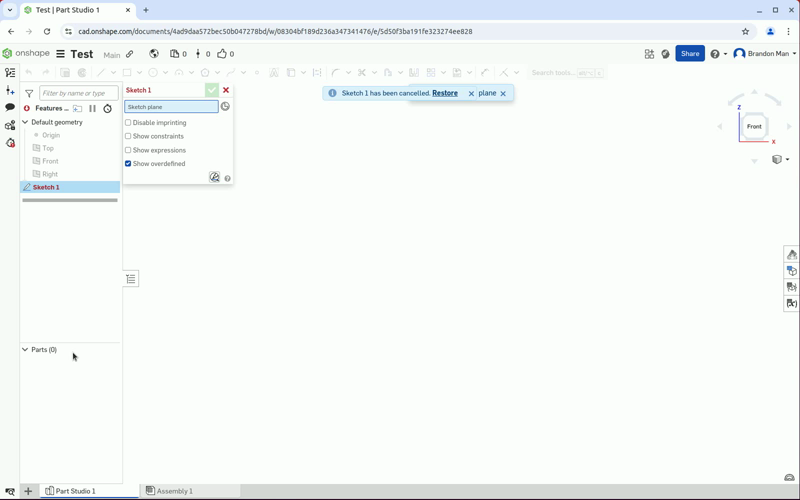
mouse_move(73, 163)
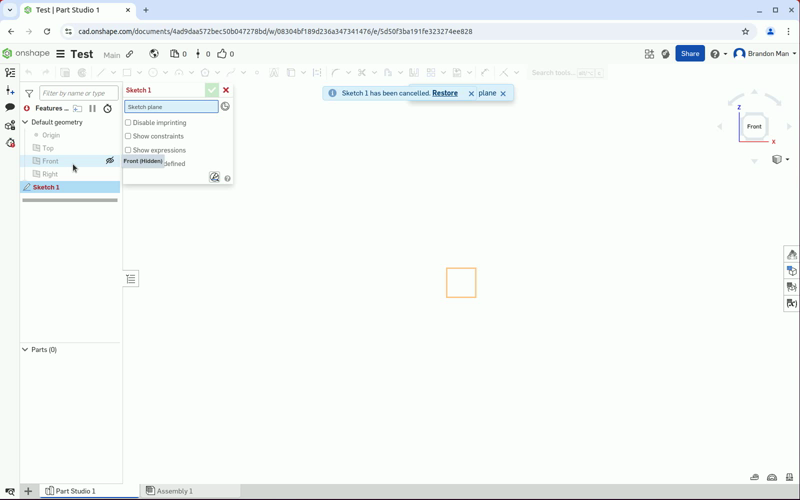
click(73, 163)
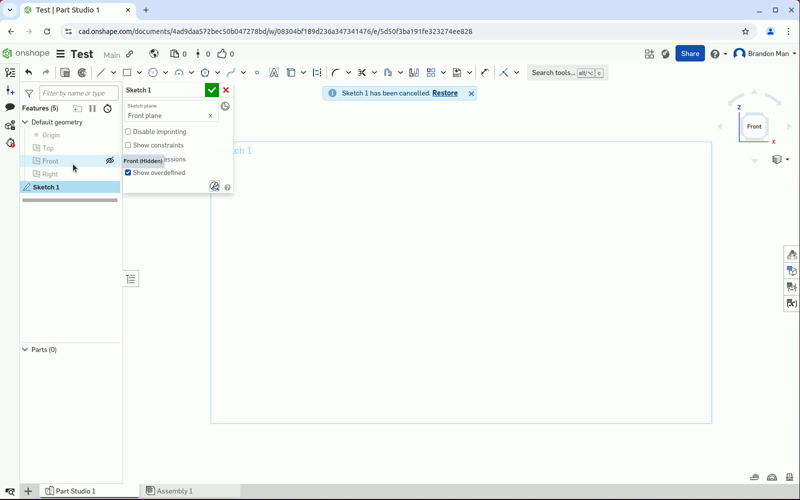
mouse_move(73, 352)
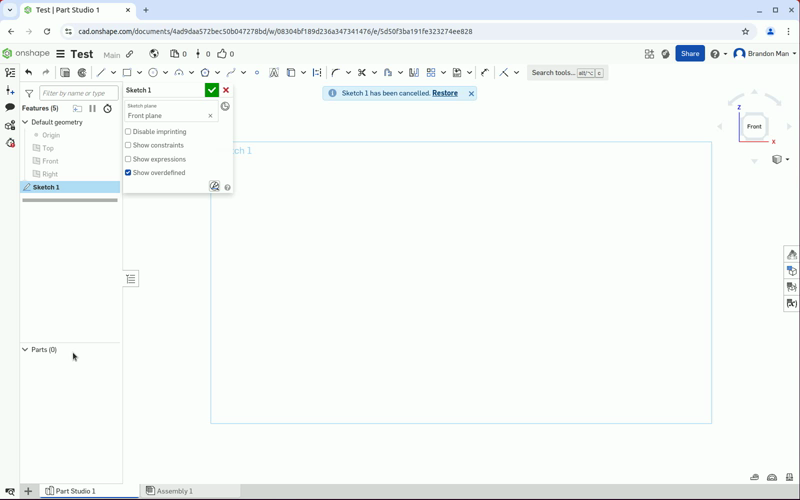
key(y)
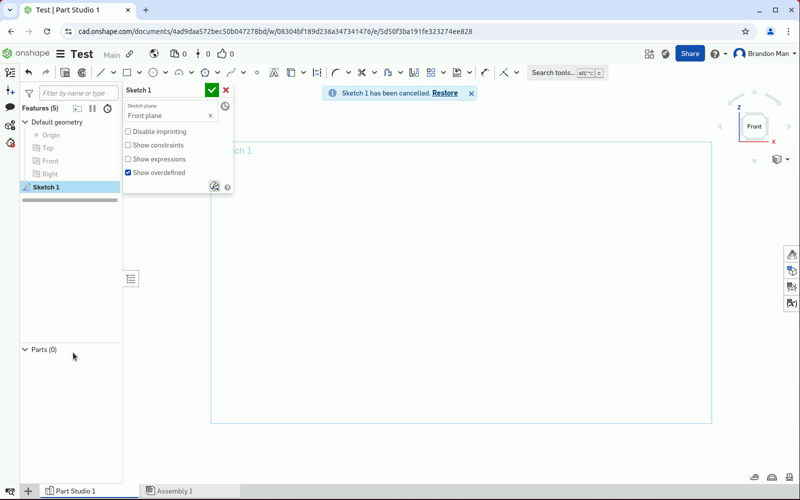
key(l)
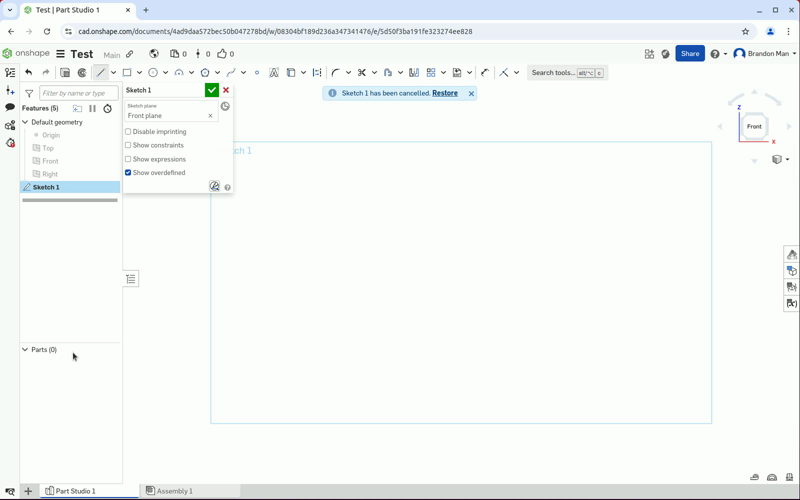
key_down(shift)
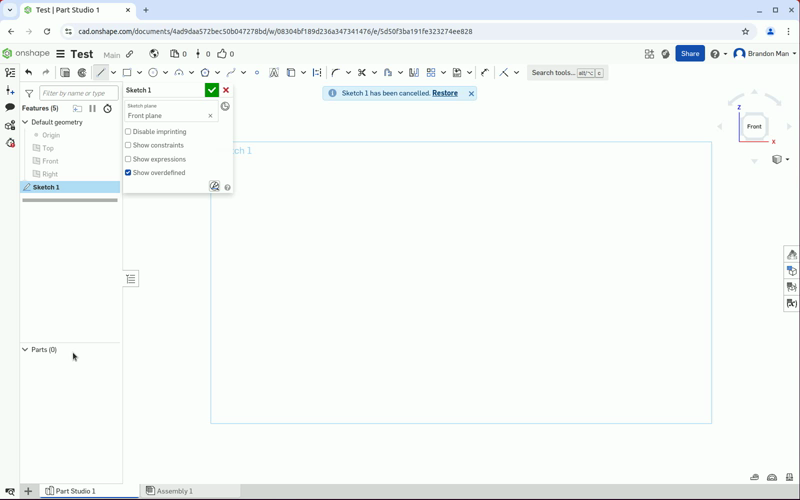
mouse_move(451, 347)
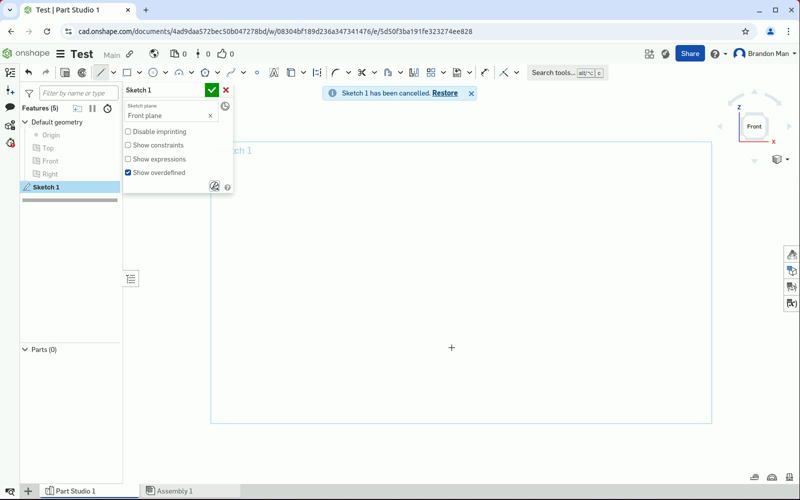
click(451, 347)
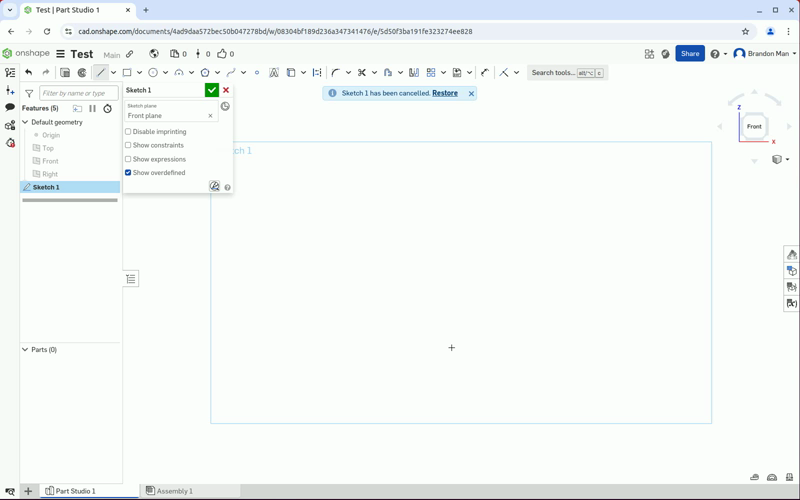
key_up(shift)
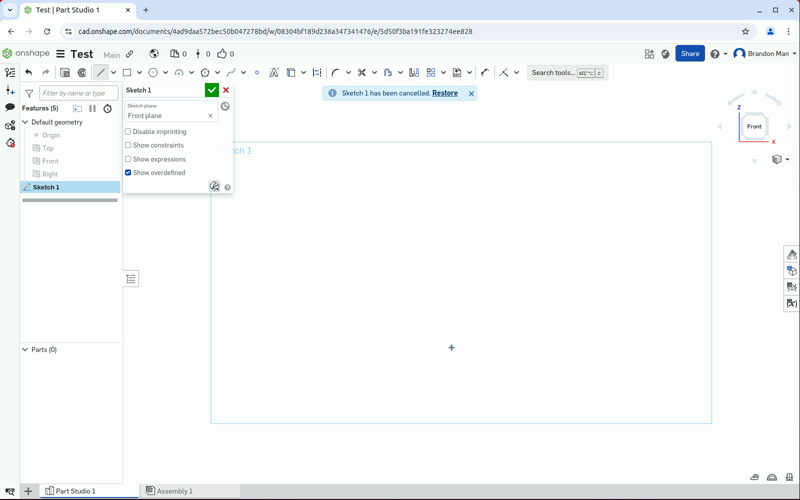
key_down(shift)
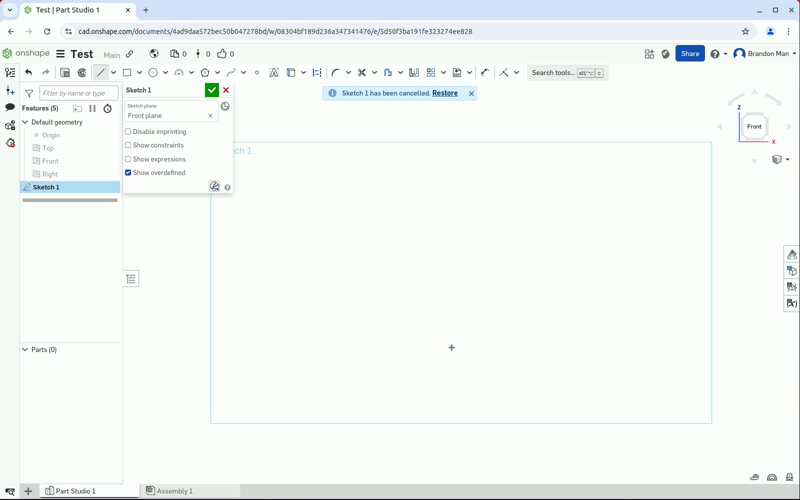
mouse_move(481, 347)
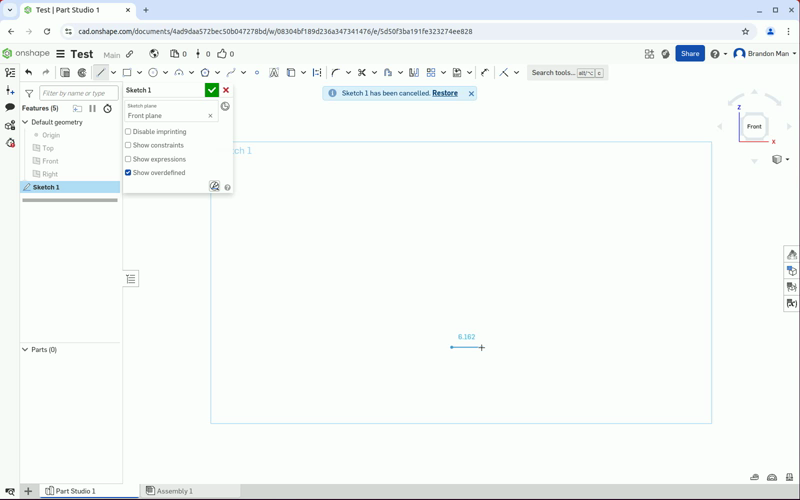
mouse_move(474, 347)
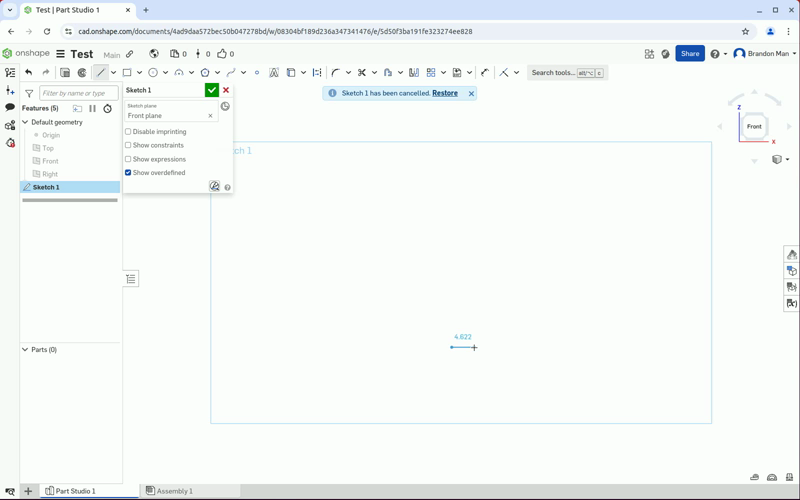
click(474, 347)
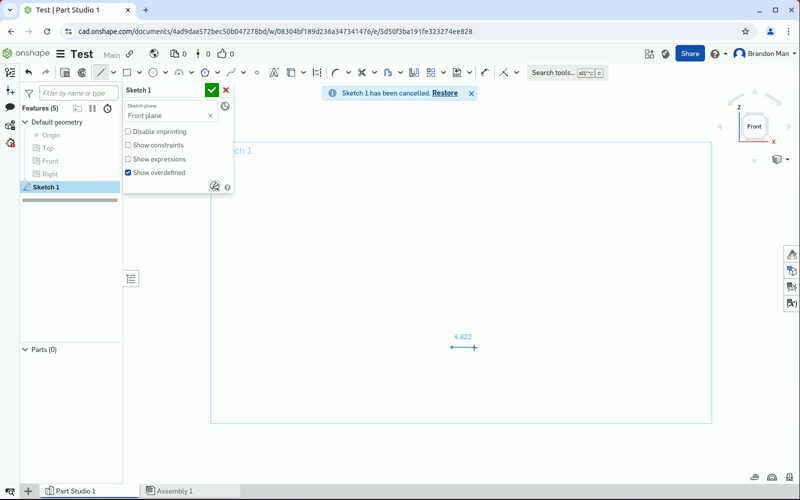
key_up(shift)
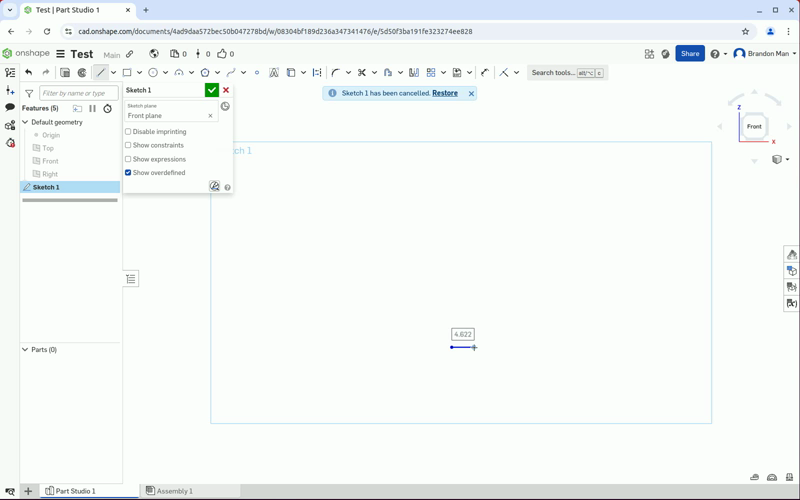
key_down(shift)
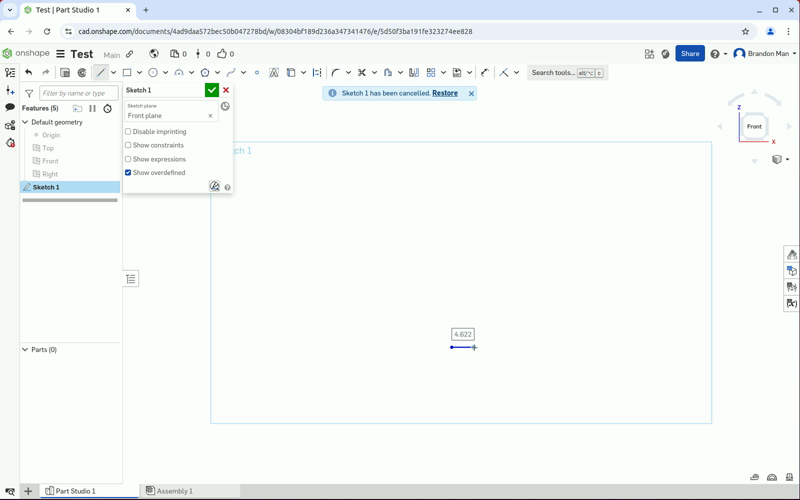
mouse_move(474, 233)
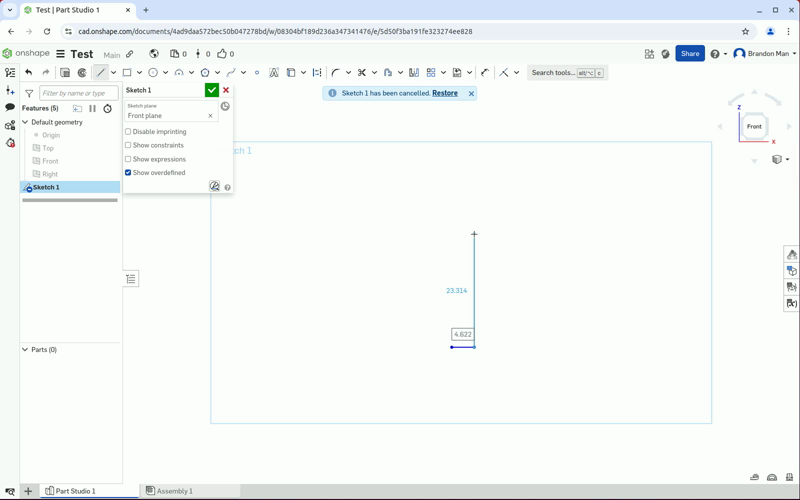
click(474, 233)
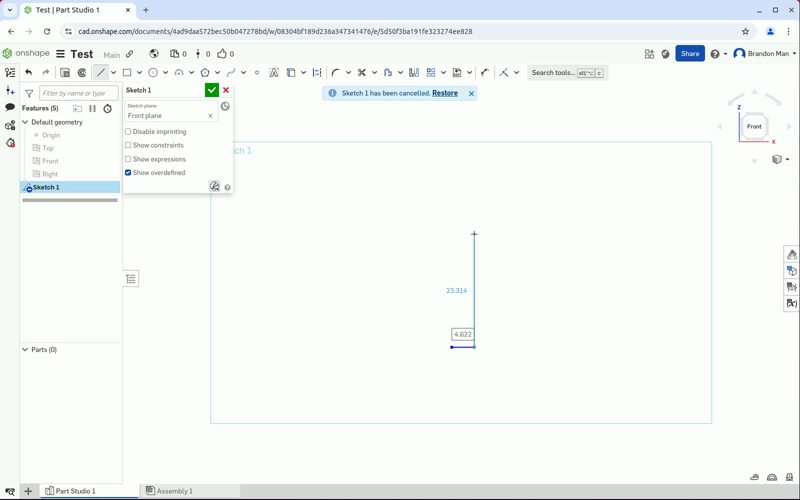
key_up(shift)
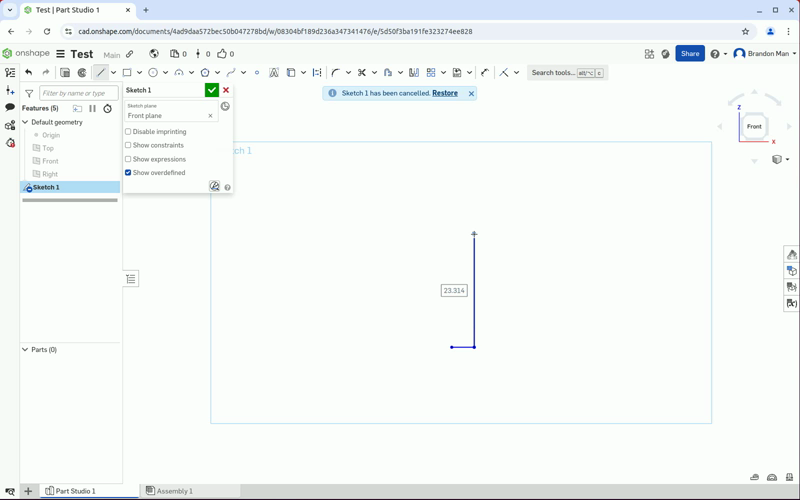
key_down(shift)
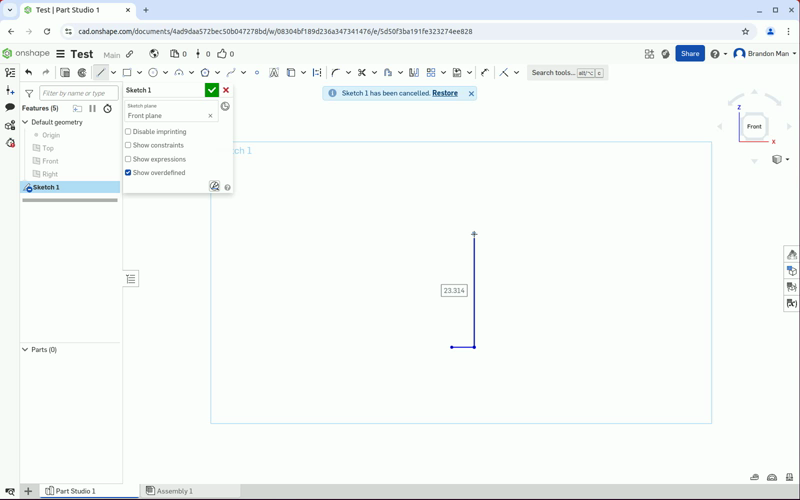
mouse_move(504, 233)
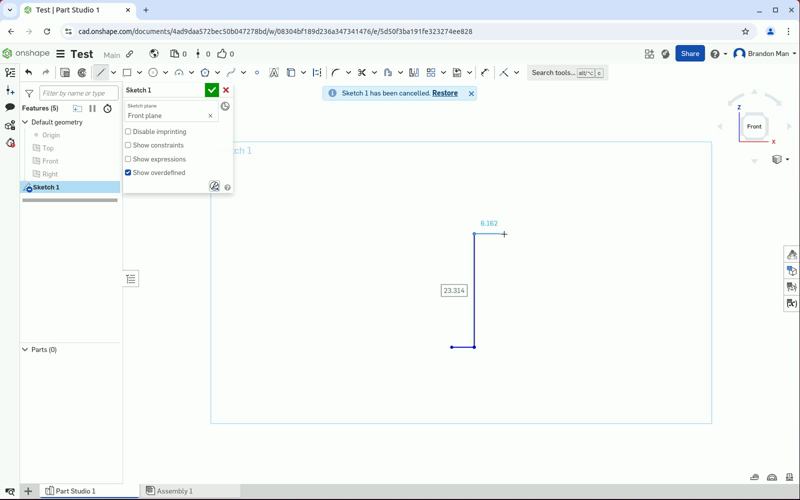
mouse_move(451, 233)
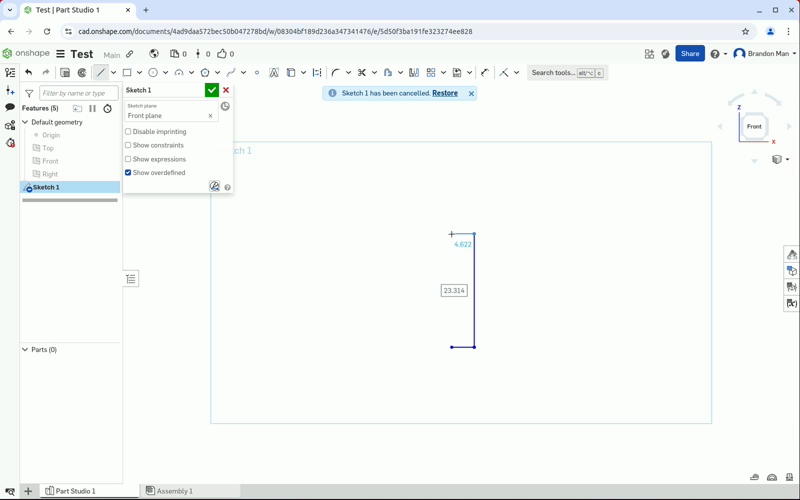
click(451, 233)
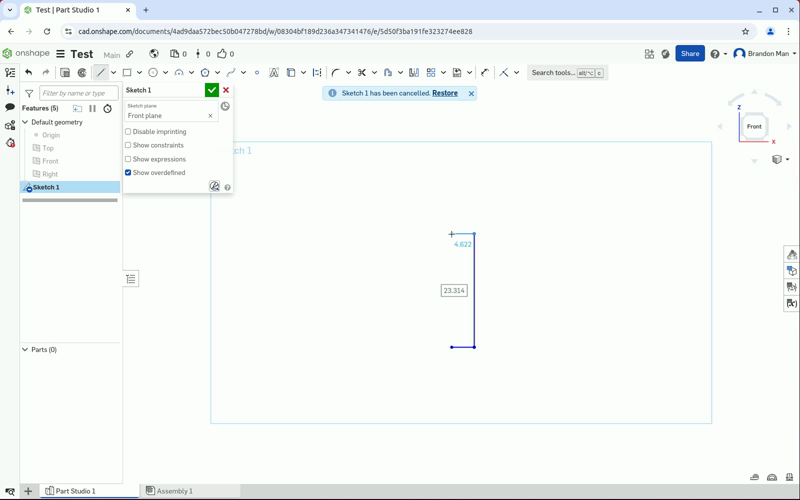
key_up(shift)
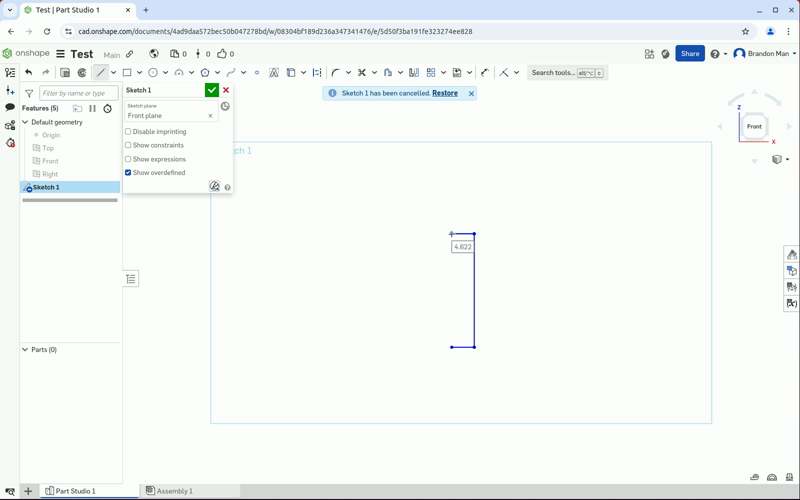
key_down(shift)
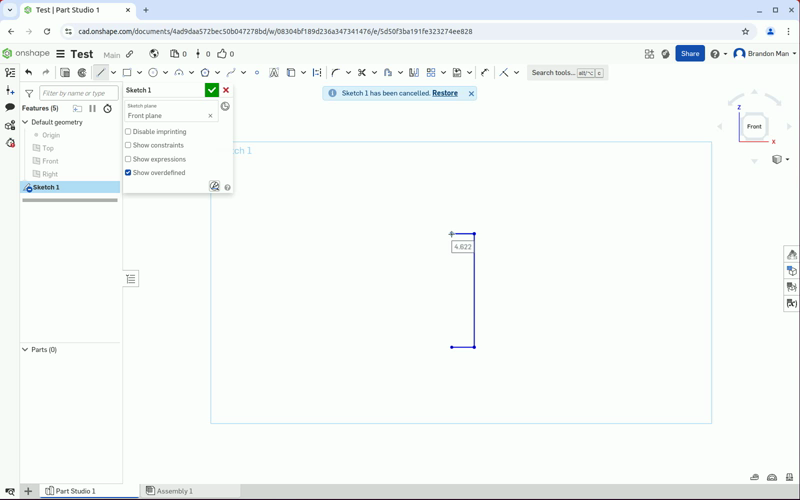
mouse_move(451, 347)
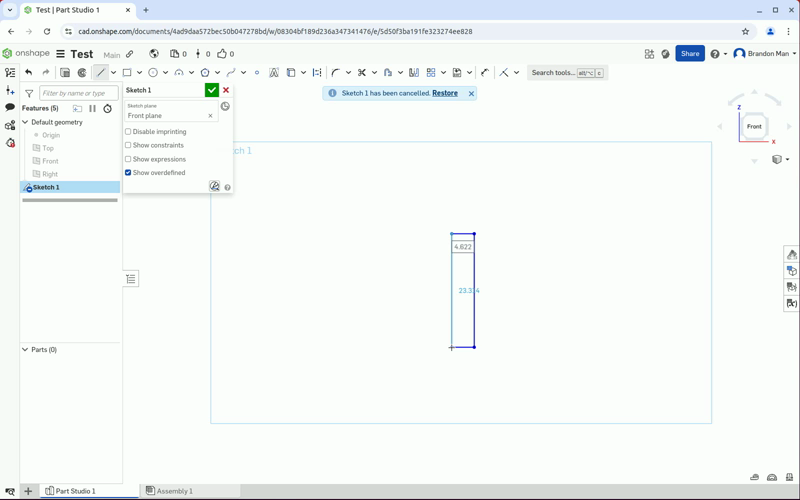
key_up(shift)
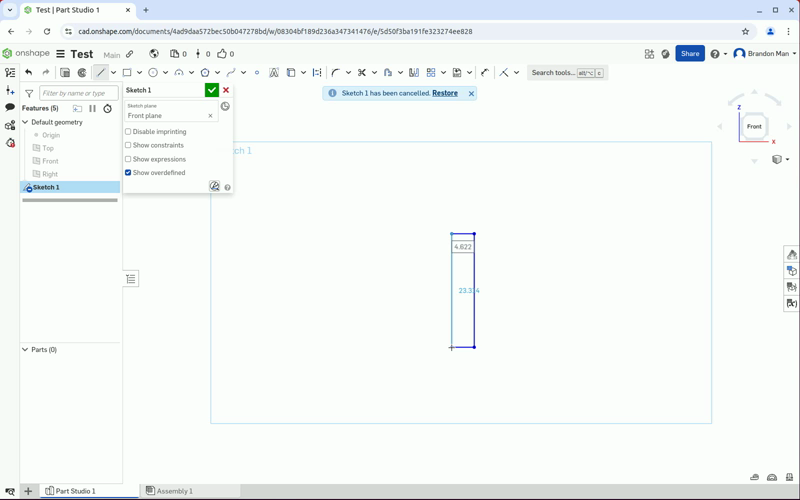
click(451, 347)
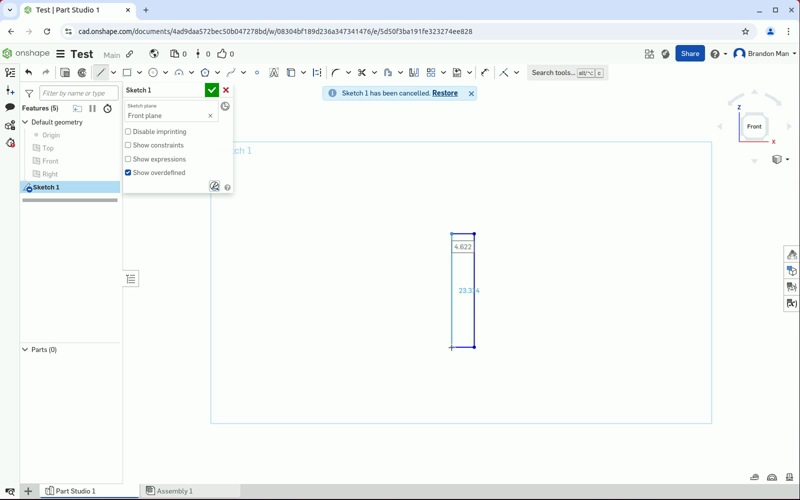
key(esc)
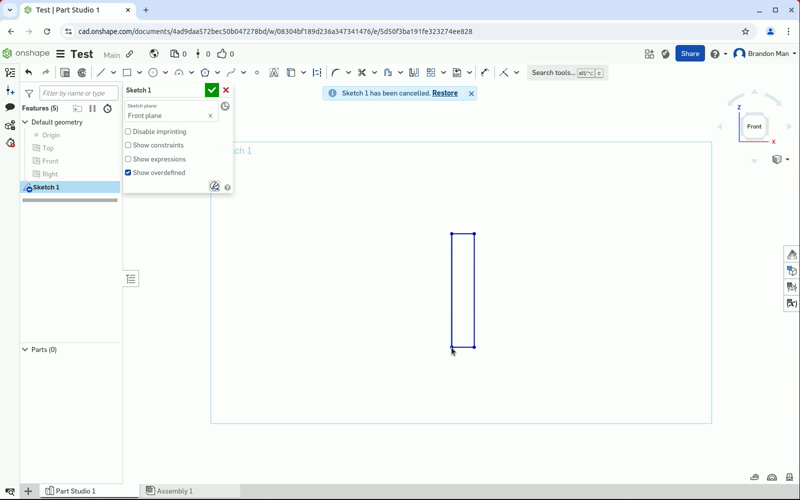
mouse_move(458, 240)
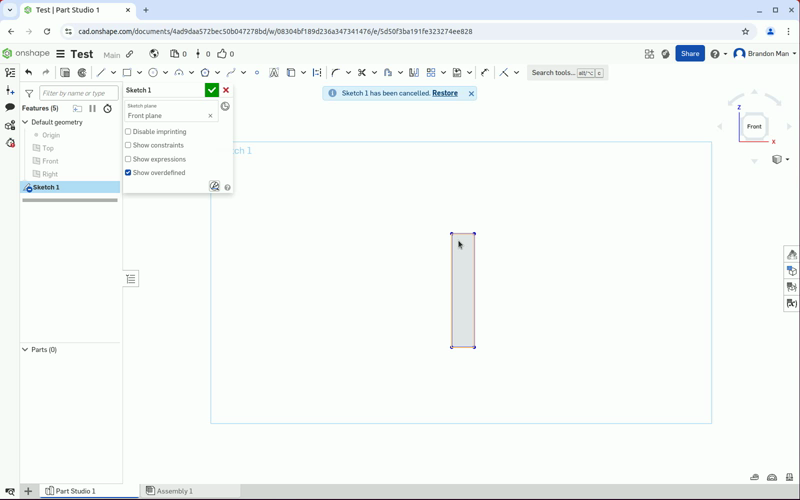
click(458, 240)
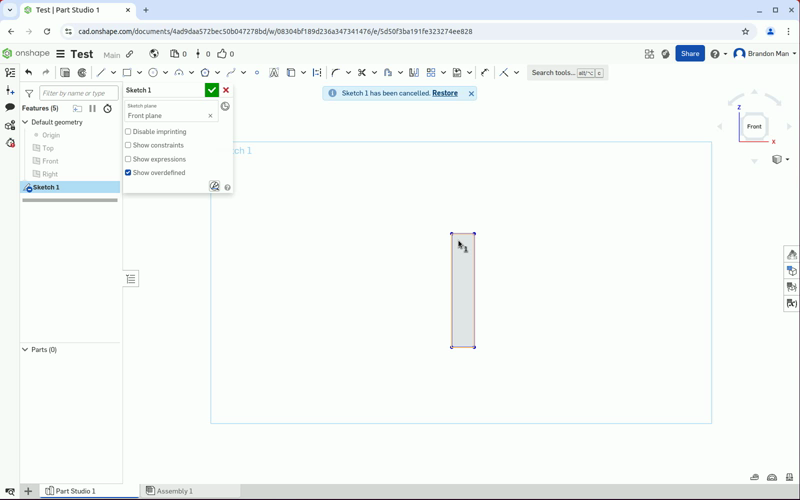
mouse_move(73, 352)
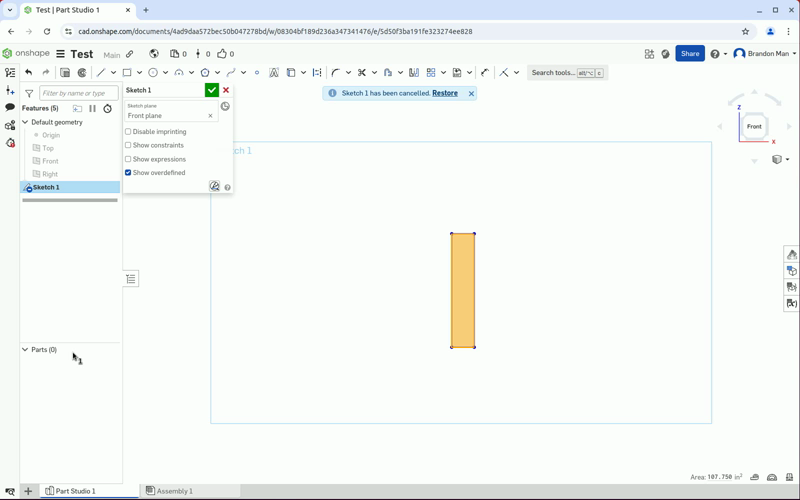
key(shift+y)
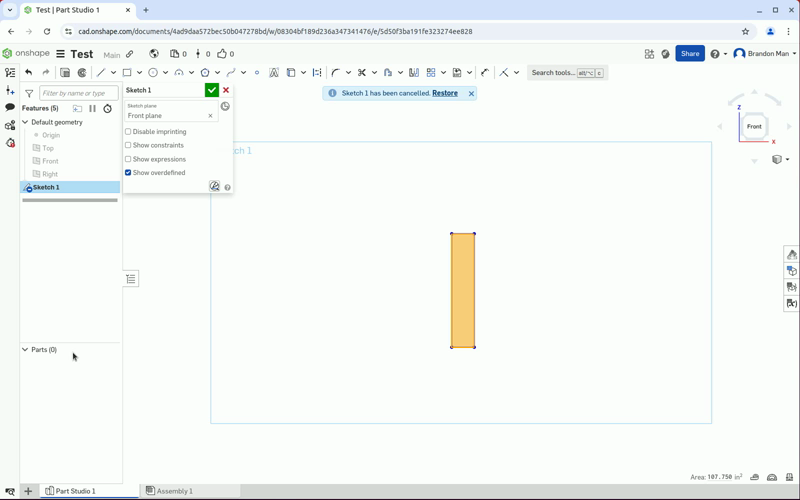
key(shift+e)
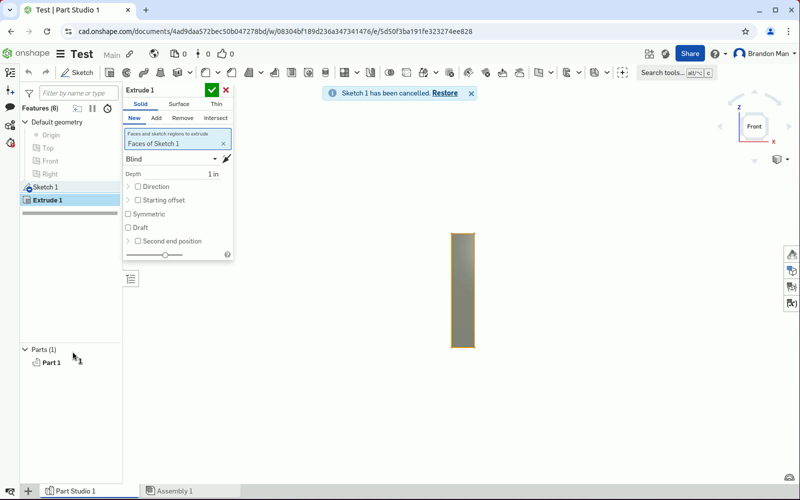
mouse_move(143, 106)
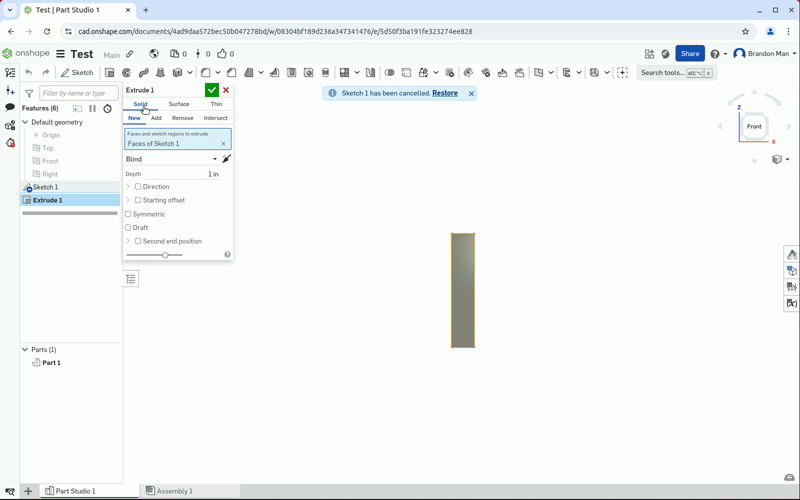
click(143, 106)
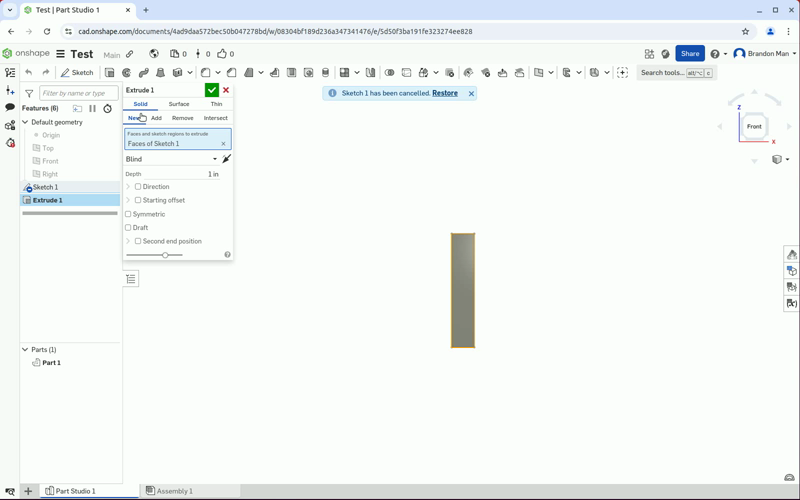
mouse_move(137, 120)
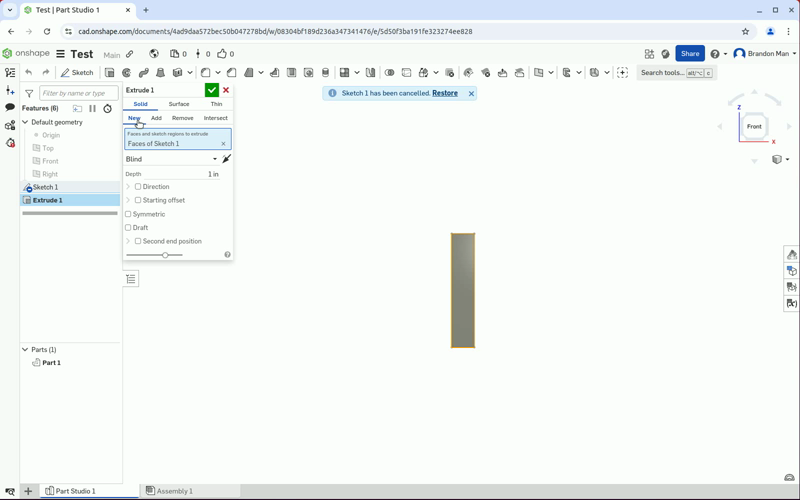
click(137, 120)
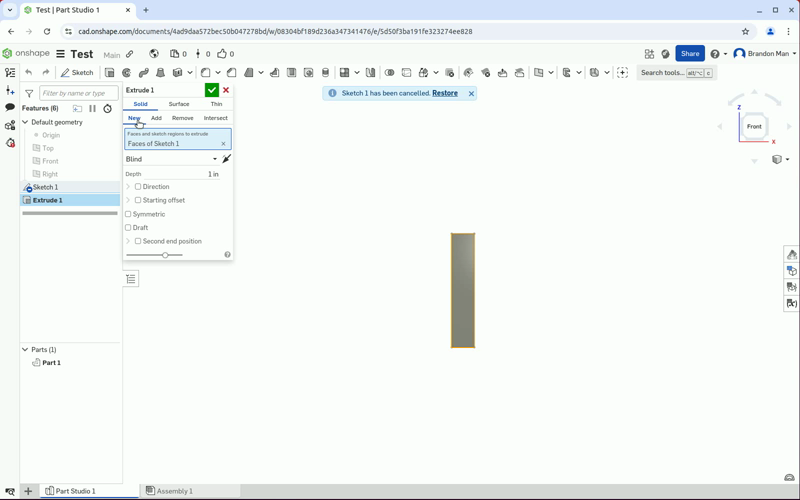
key(tab, 4)
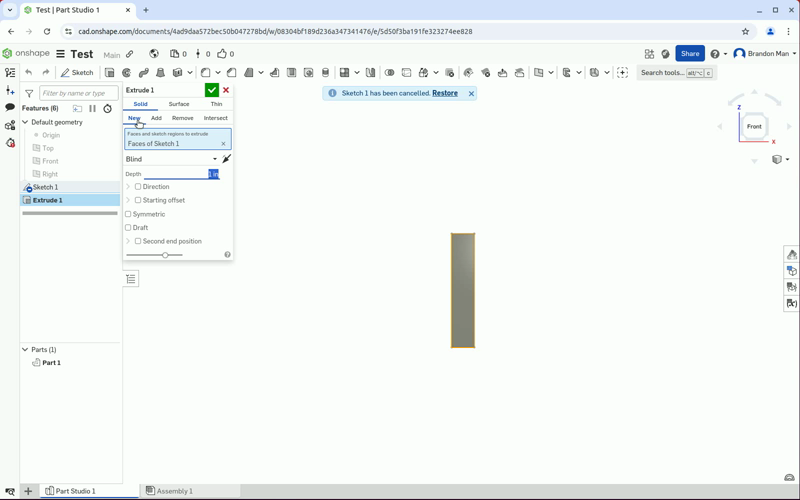
text(9.869)
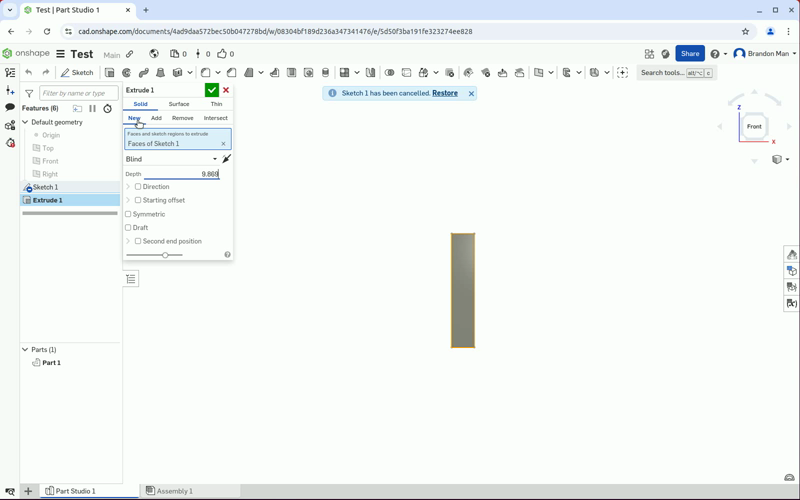
key(enter)
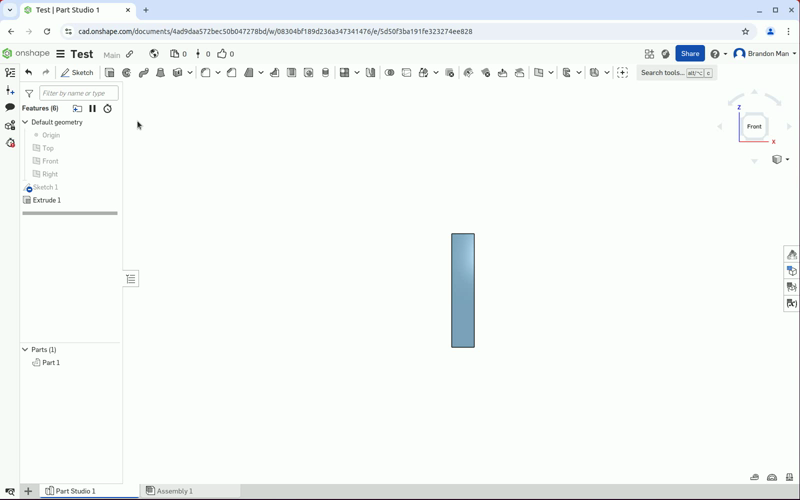
key(shift+h)
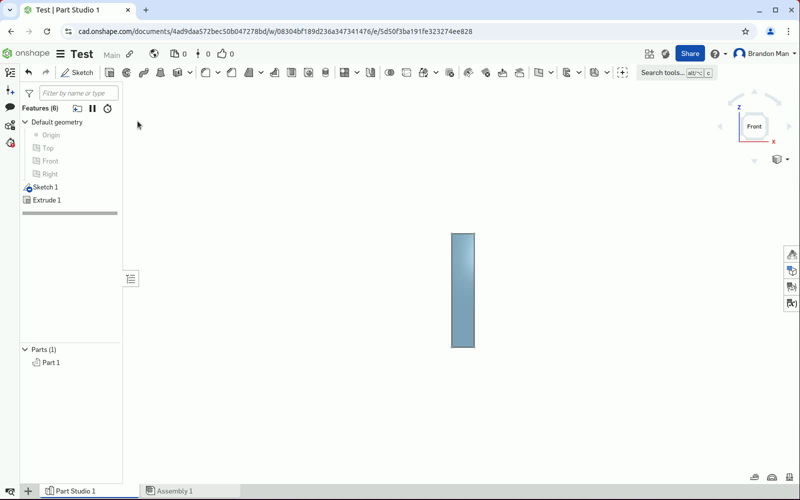
key(shift+h)
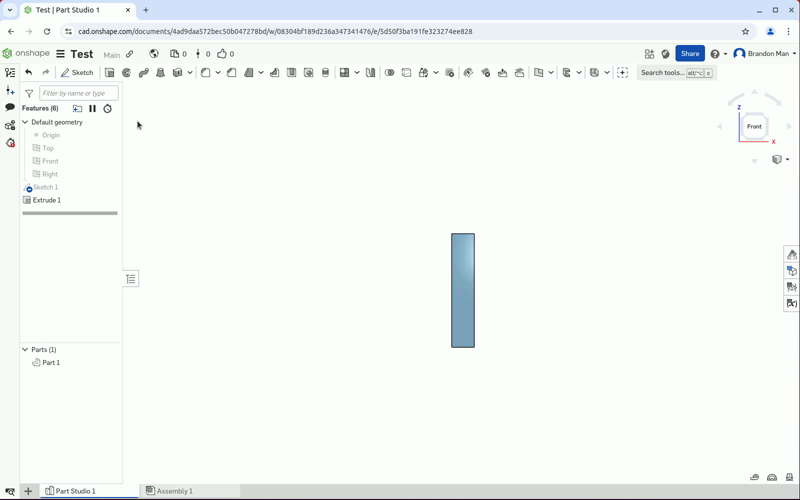
mouse_move(73, 189)
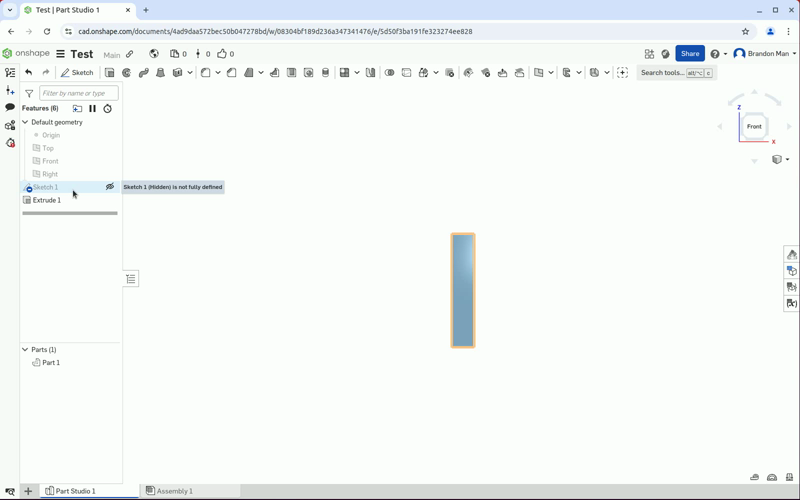
click(73, 189)
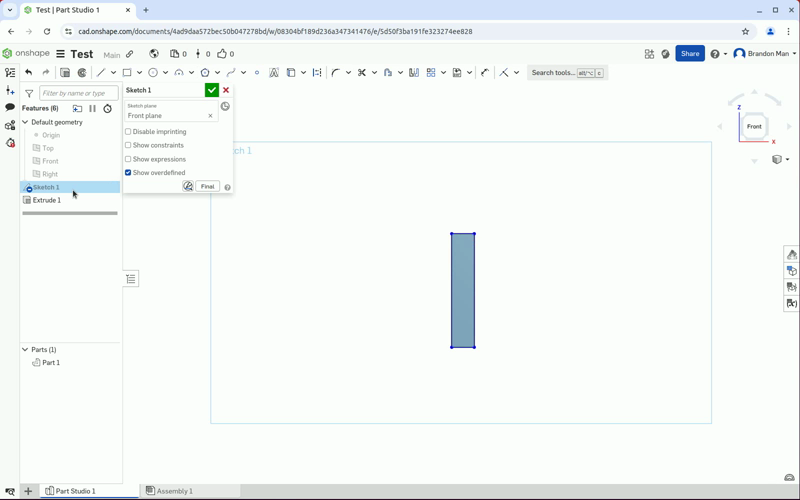
mouse_move(229, 92)
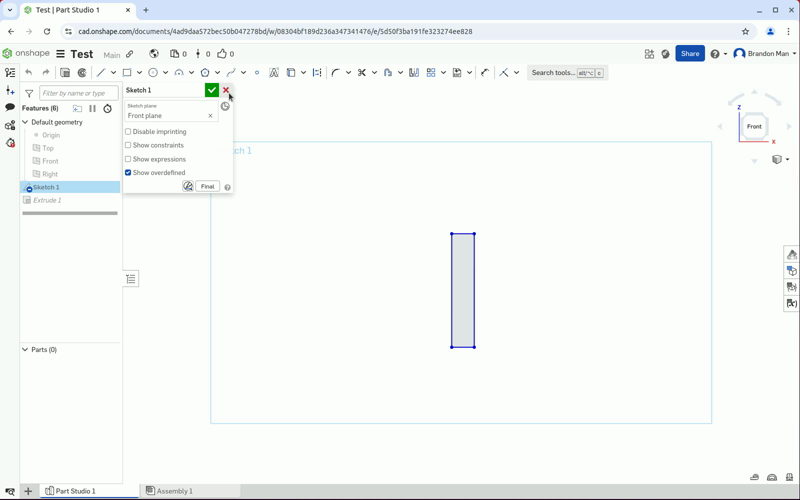
click(229, 92)
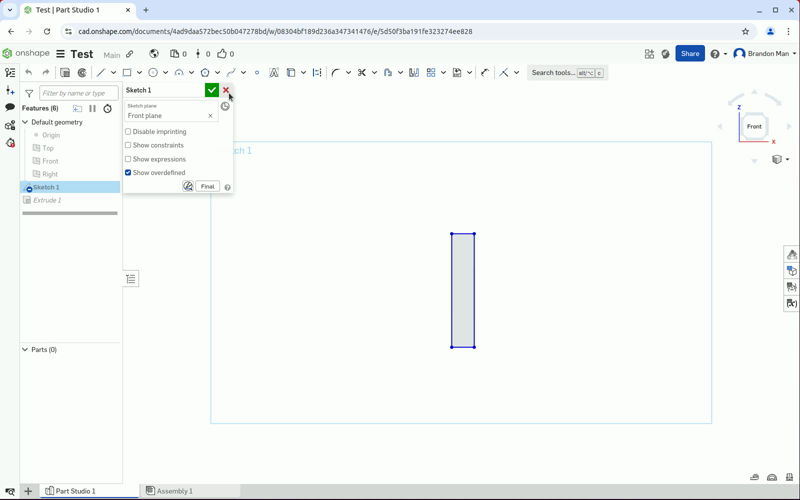
key(shift+s)
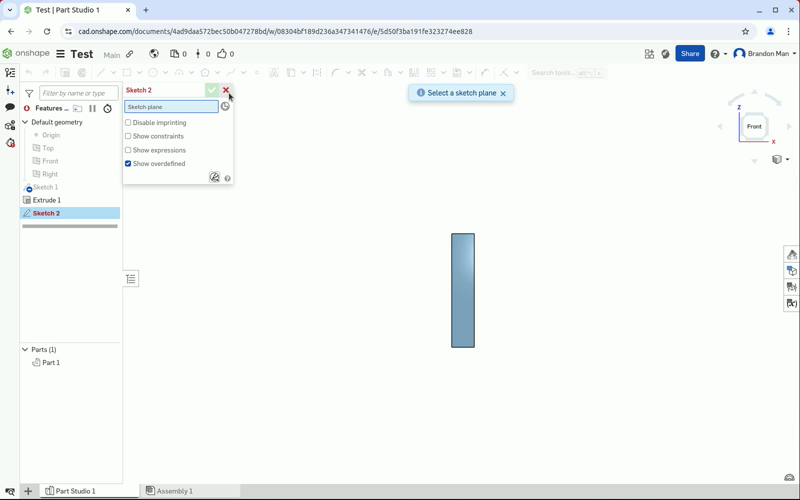
mouse_move(73, 163)
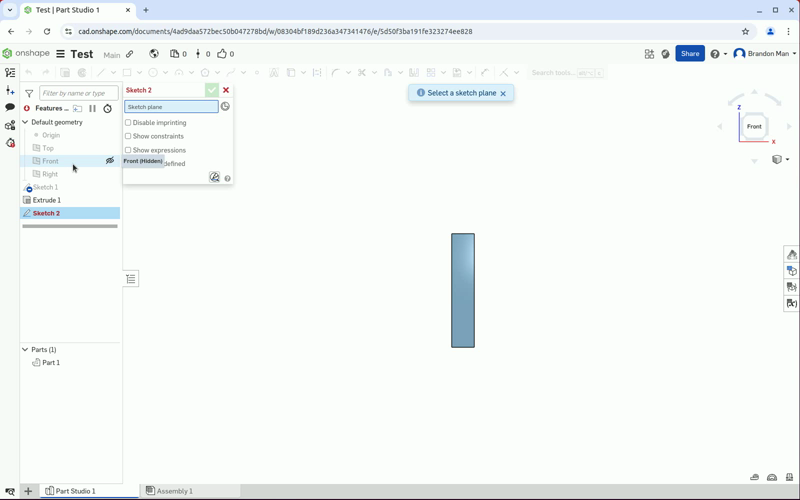
click(73, 163)
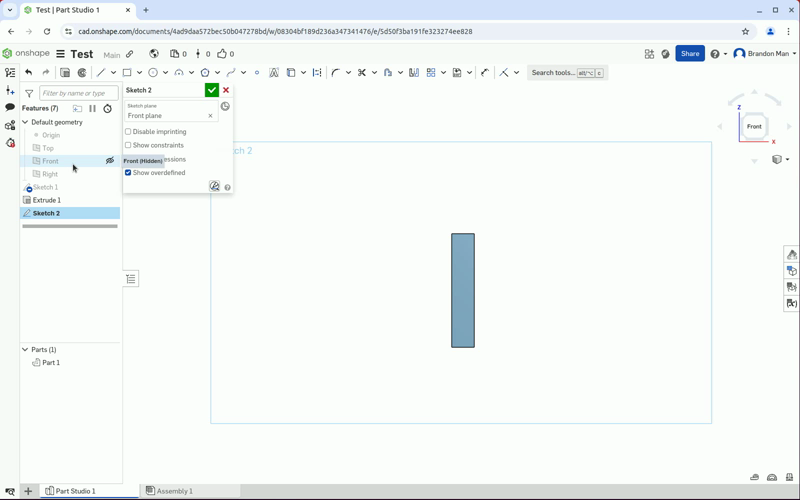
mouse_move(73, 352)
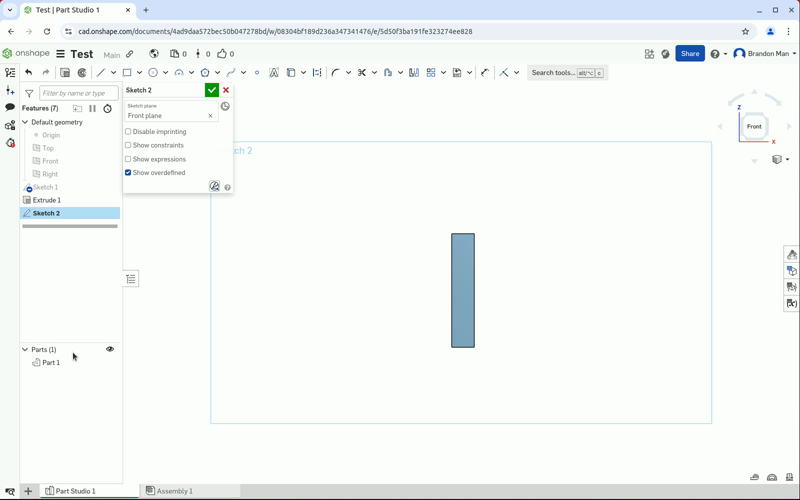
key(y)
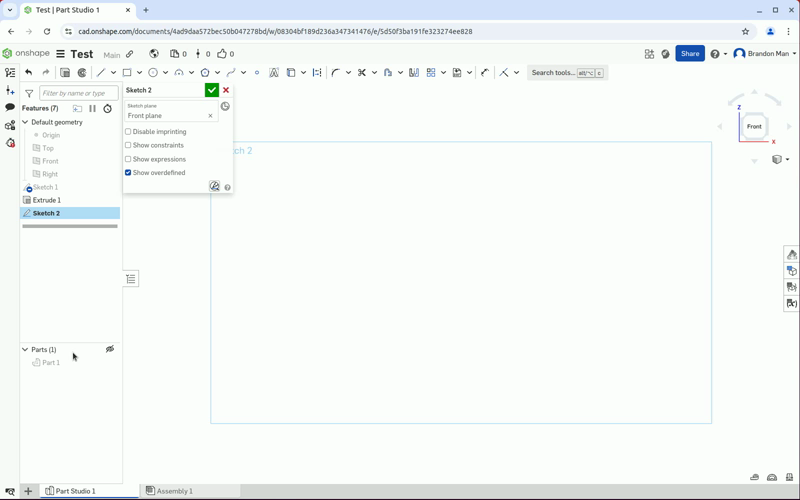
key(c)
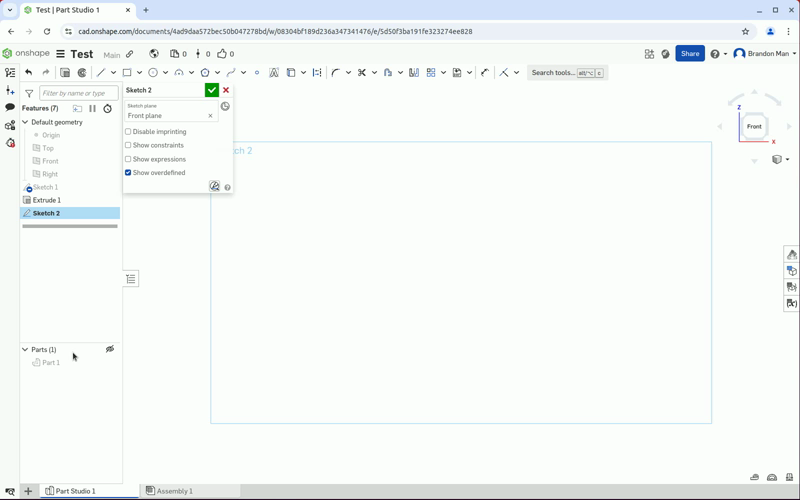
key_down(shift)
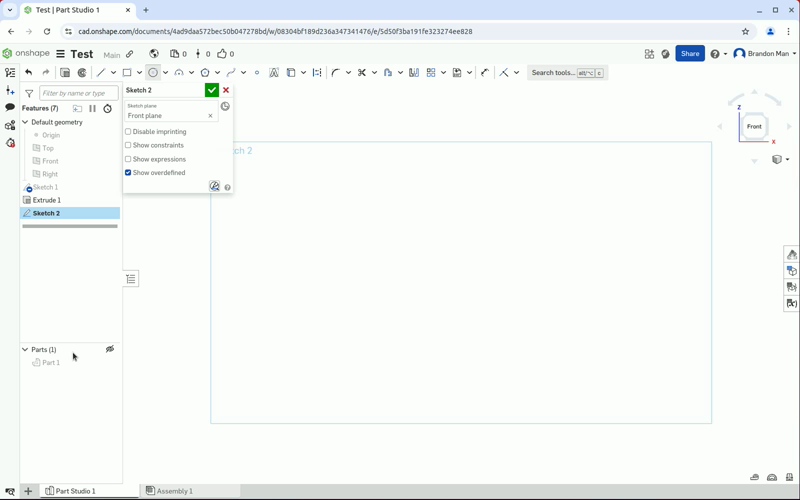
mouse_move(461, 201)
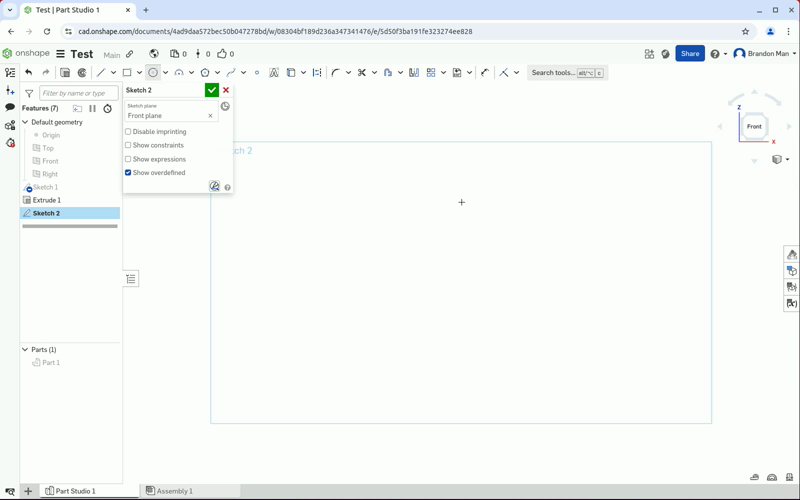
click(461, 201)
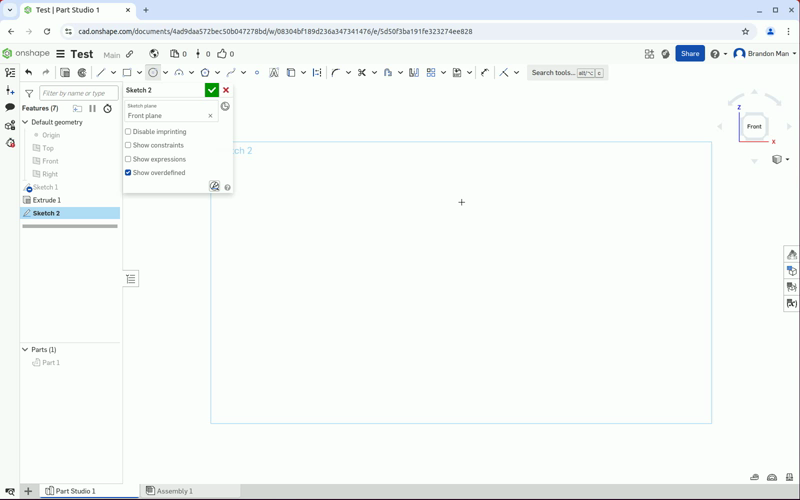
key_up(shift)
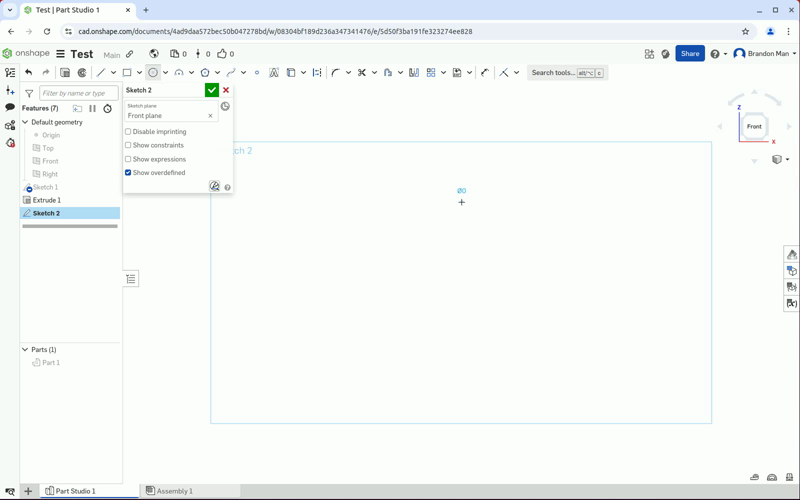
mouse_move(494, 201)
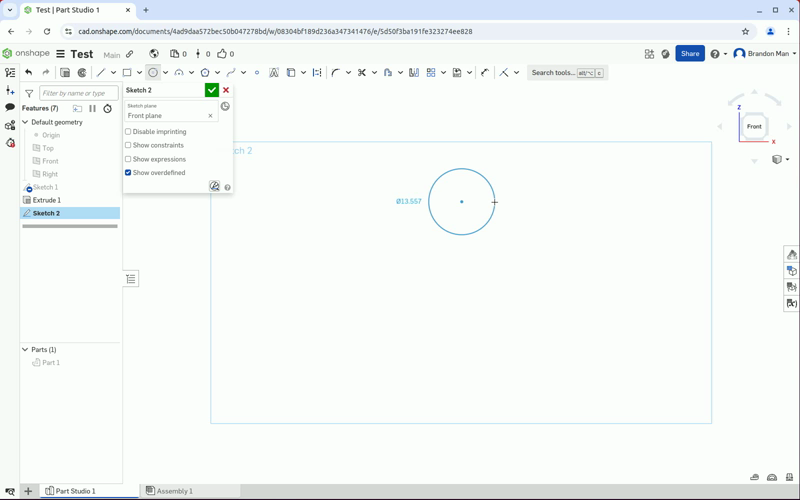
click(494, 201)
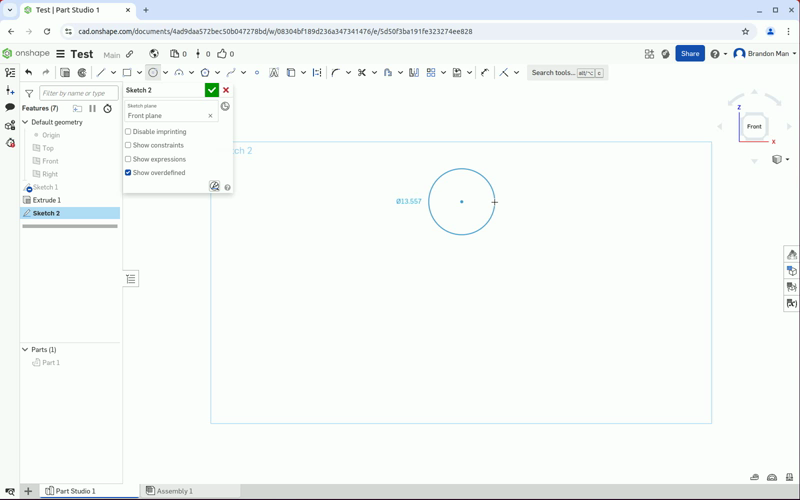
key(esc)
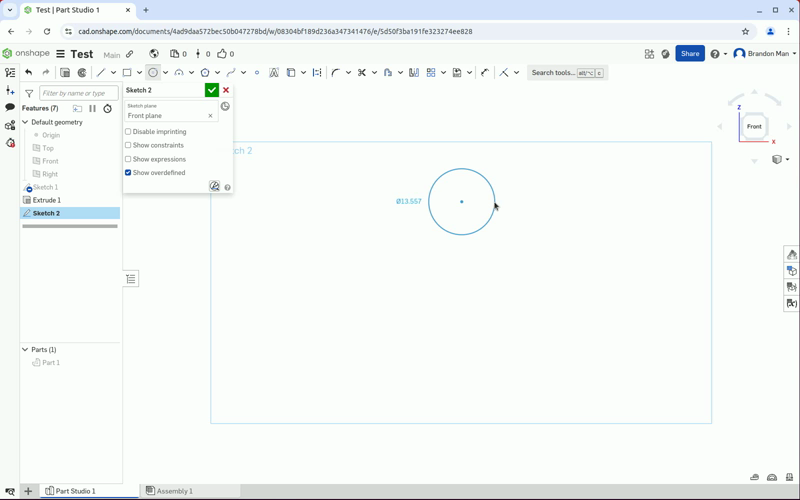
mouse_move(461, 217)
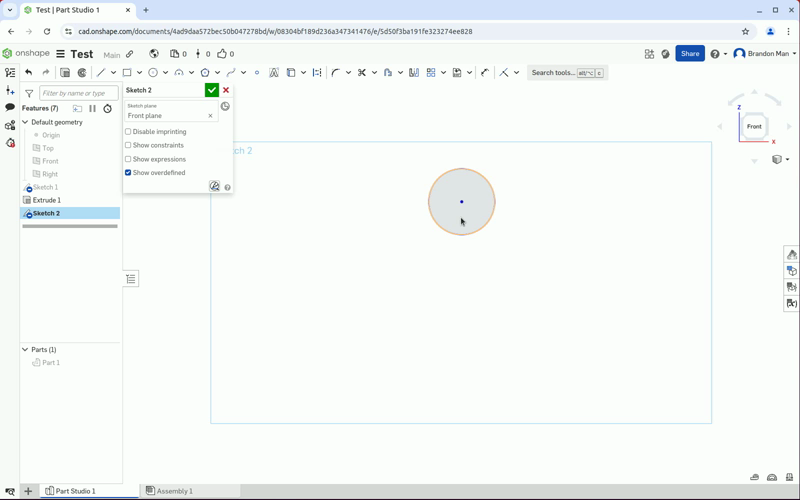
click(461, 217)
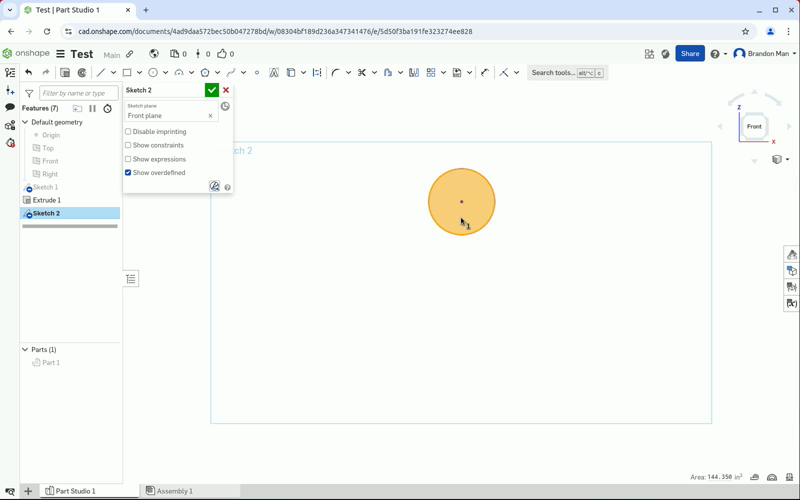
mouse_move(73, 352)
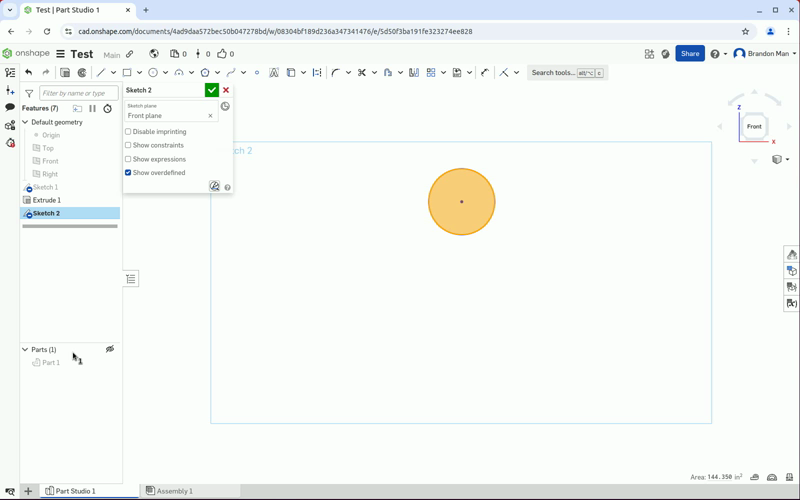
key(shift+y)
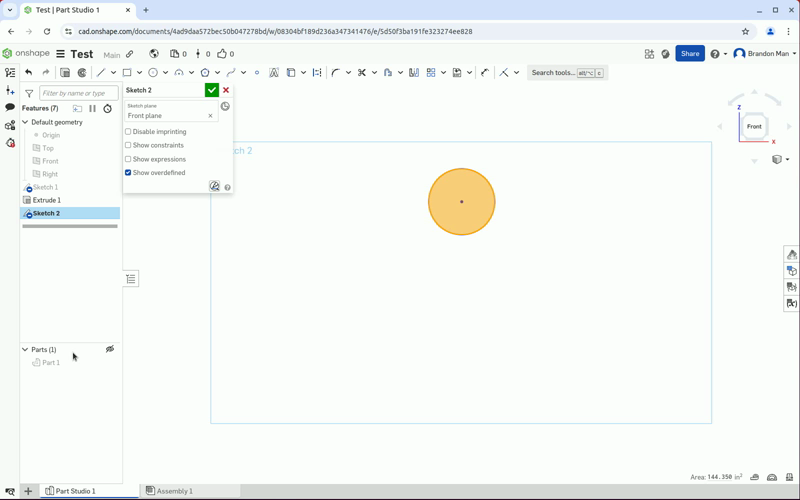
key(shift+e)
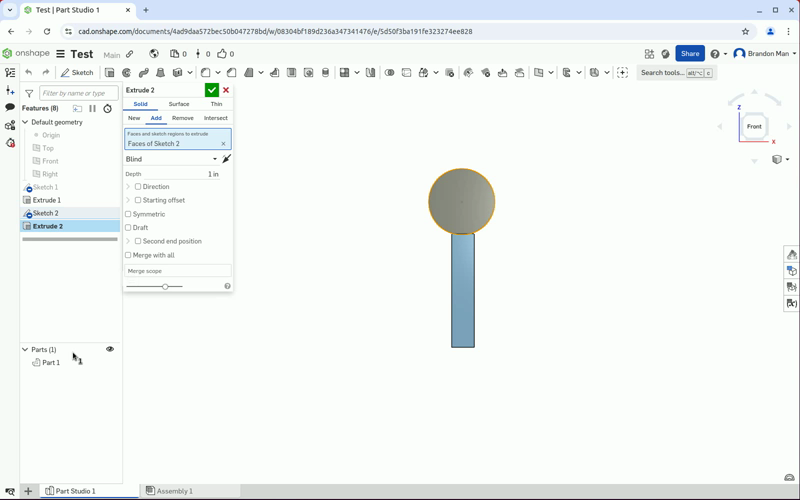
mouse_move(143, 106)
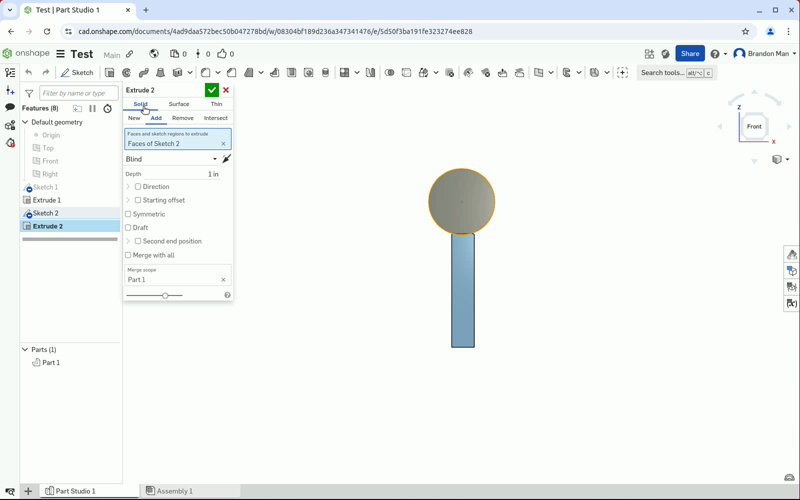
click(143, 106)
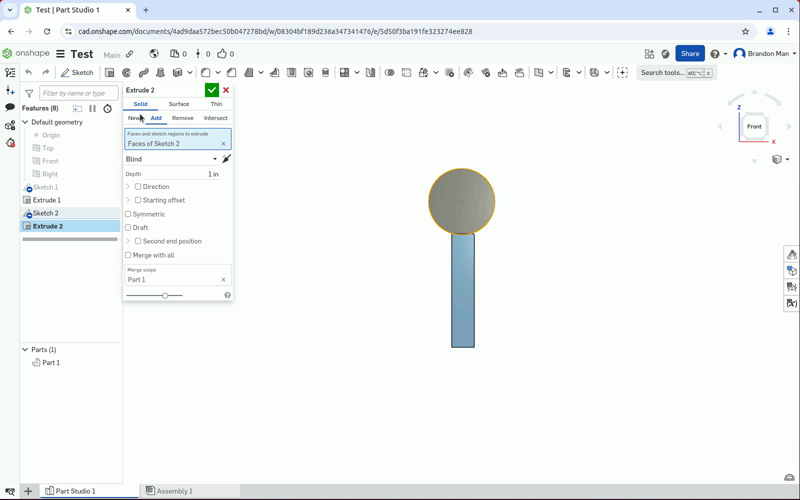
mouse_move(137, 120)
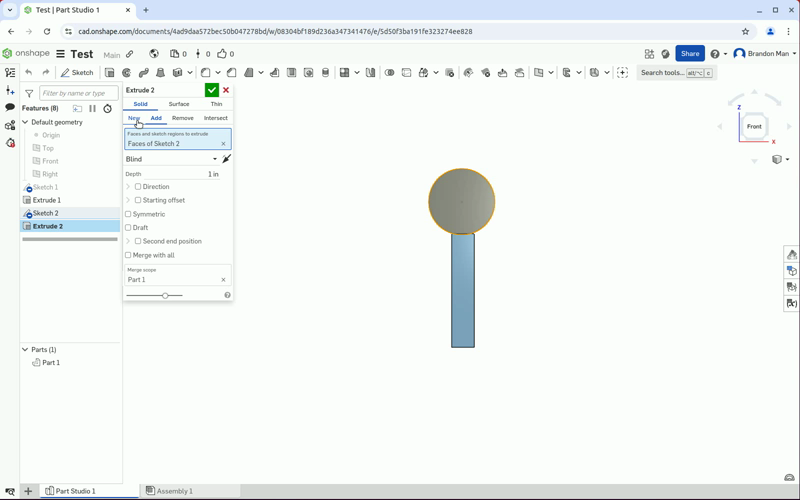
click(137, 120)
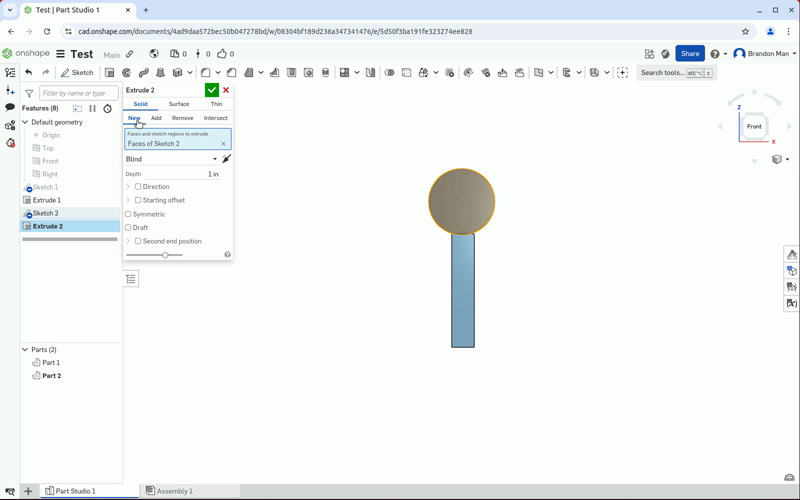
key(tab, 4)
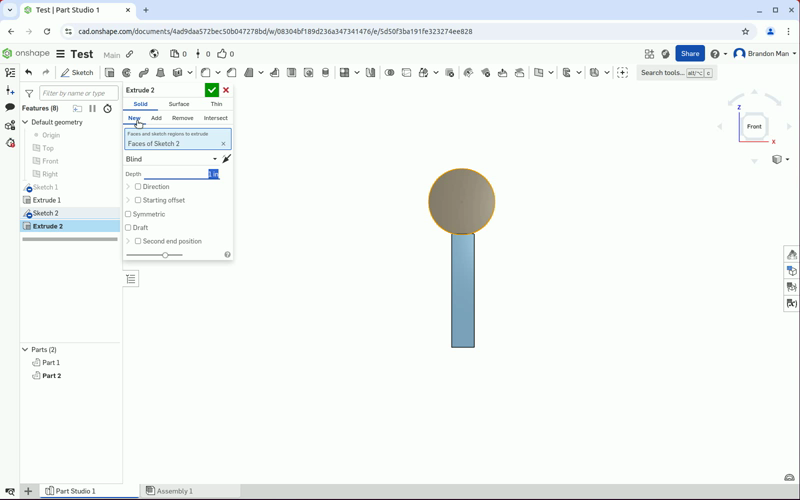
text(9.869)
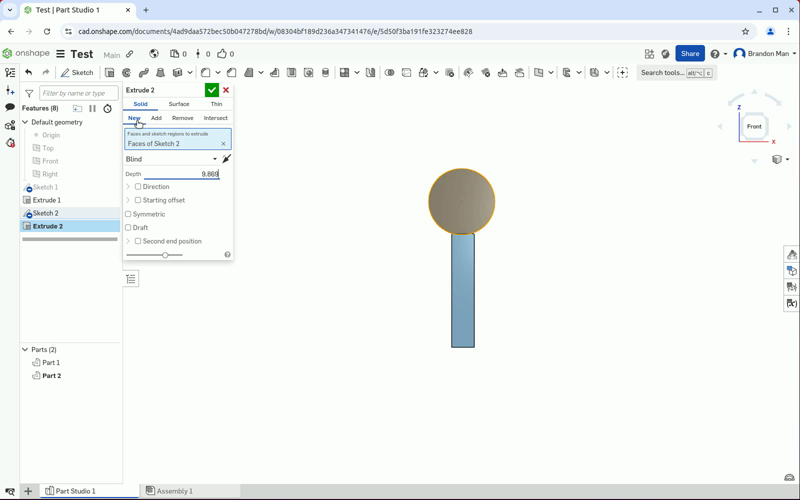
key(enter)
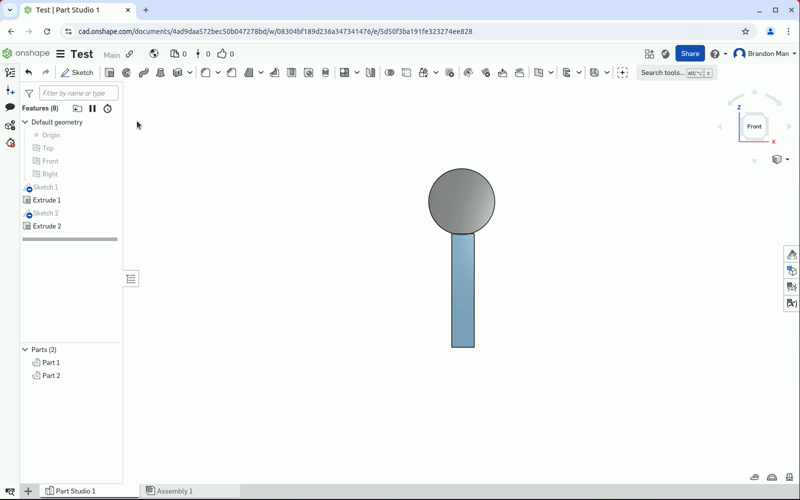
key(shift+h)
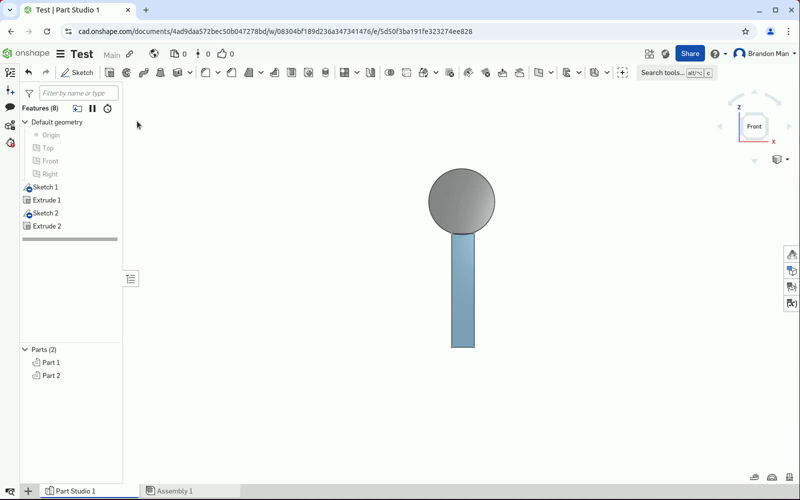
key(shift+h)
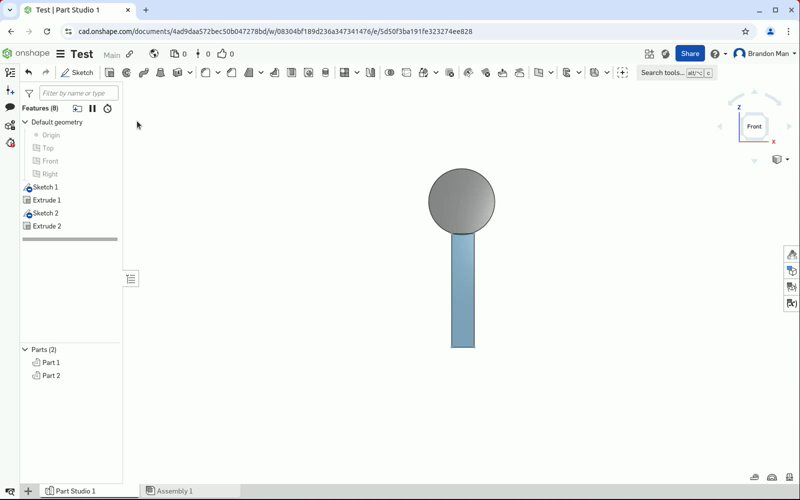
key(shift+7)
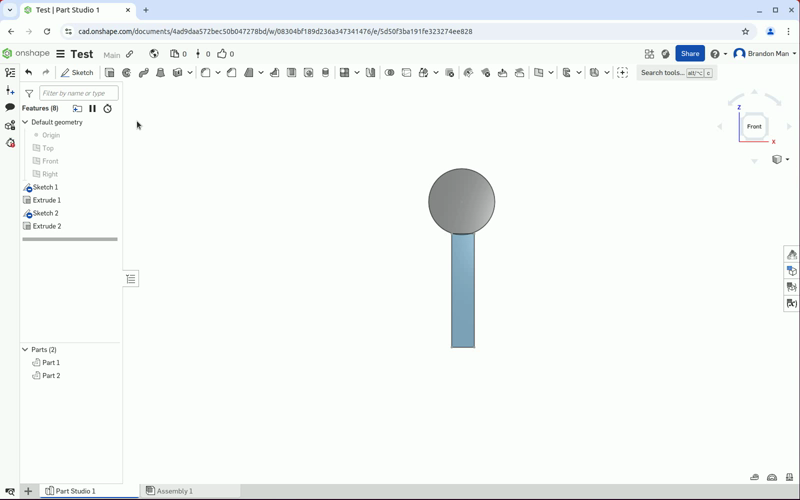
key(left, 2)
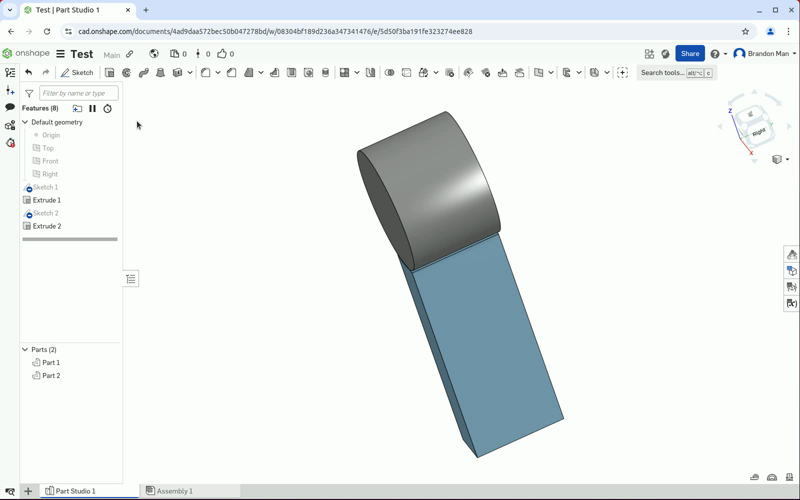
key(down, 2)
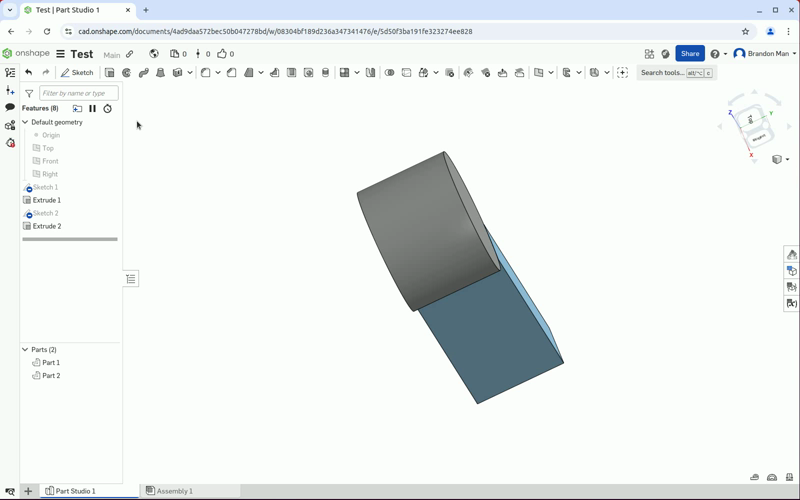
key(up, 2)
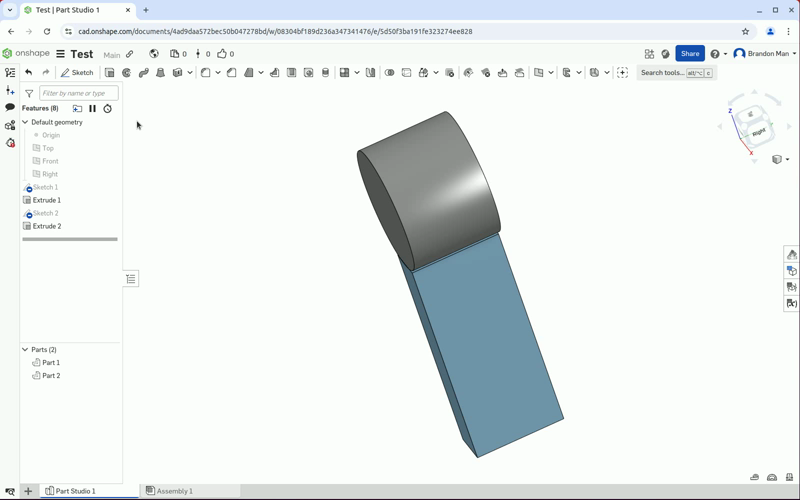
key(right, 2)
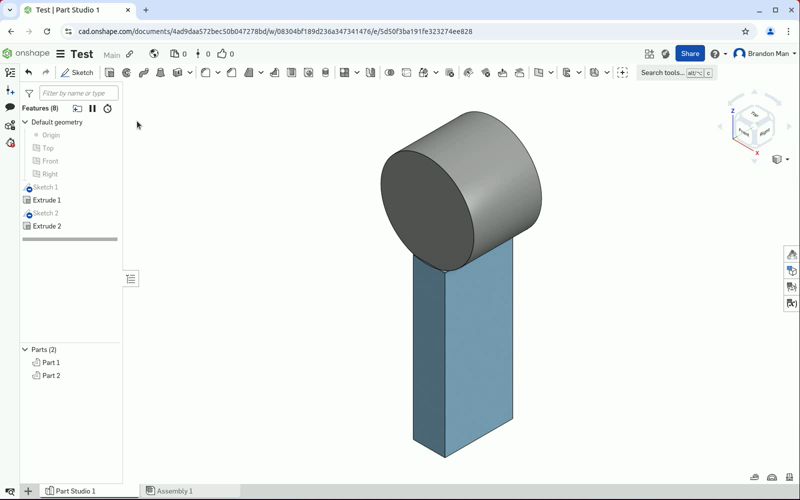
mouse_move(73, 189)
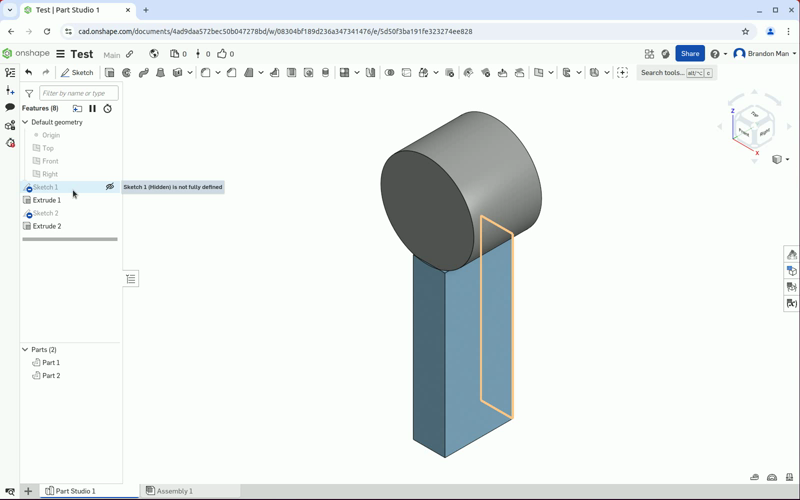
click(73, 189)